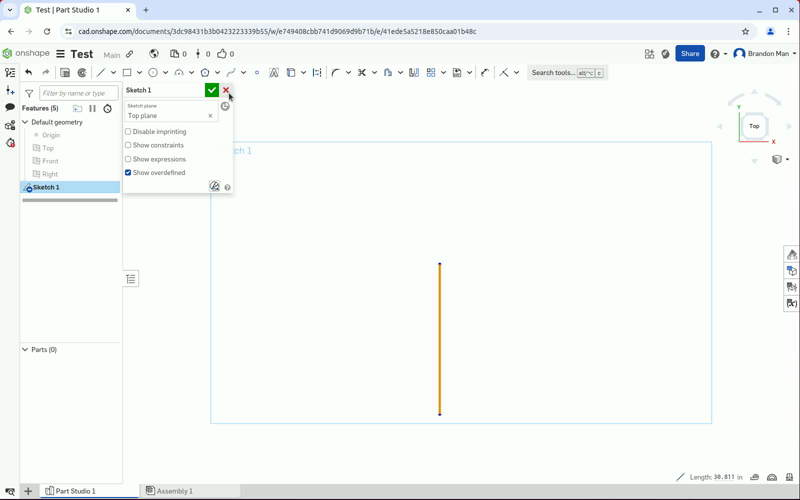
key(shift+h)
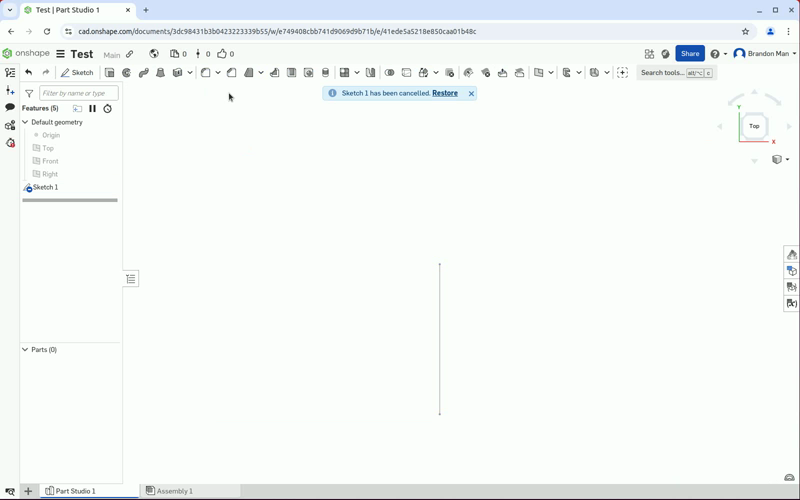
key(shift+s)
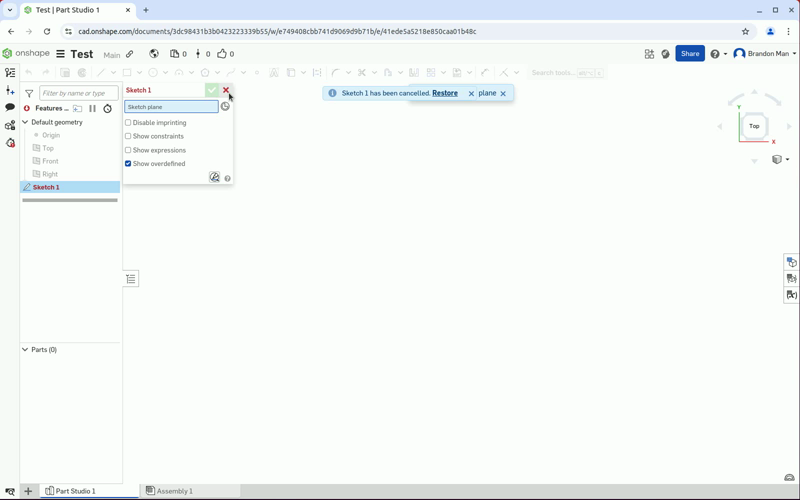
mouse_move(73, 150)
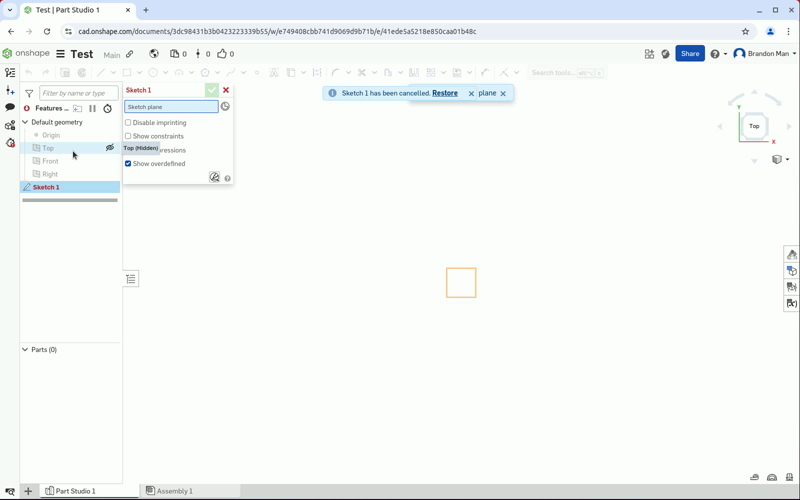
click(73, 150)
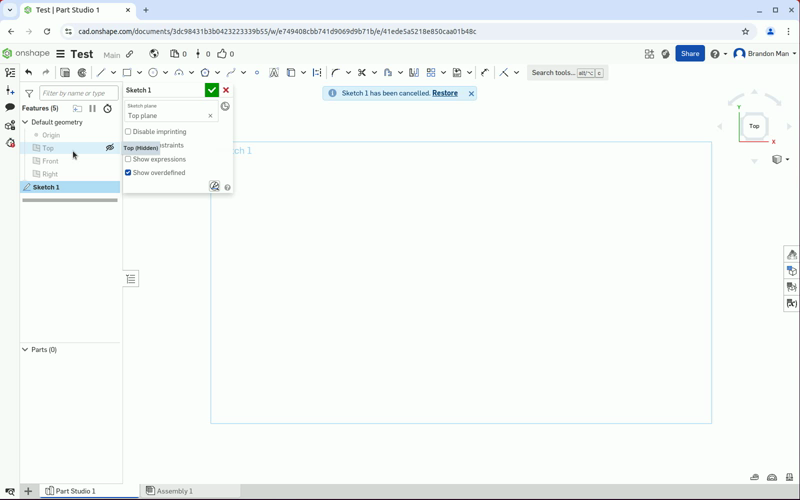
mouse_move(73, 352)
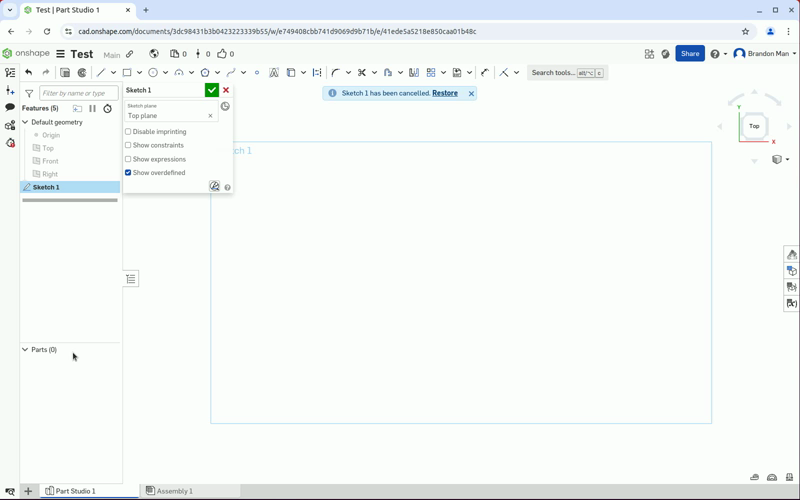
key(y)
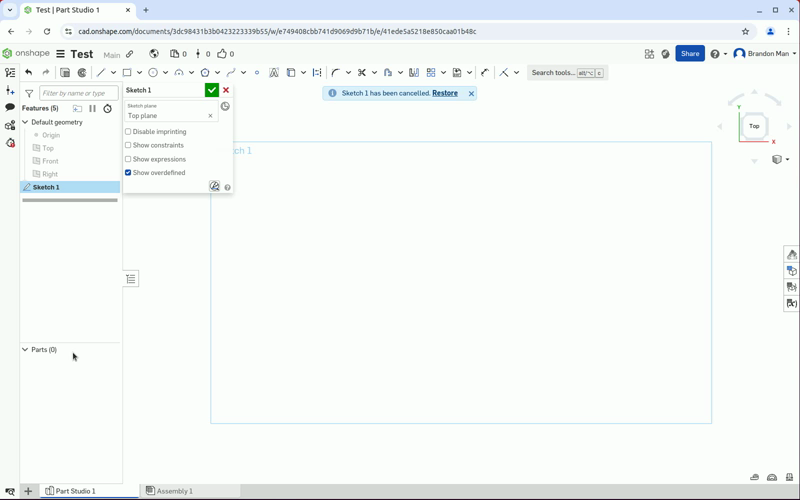
key(l)
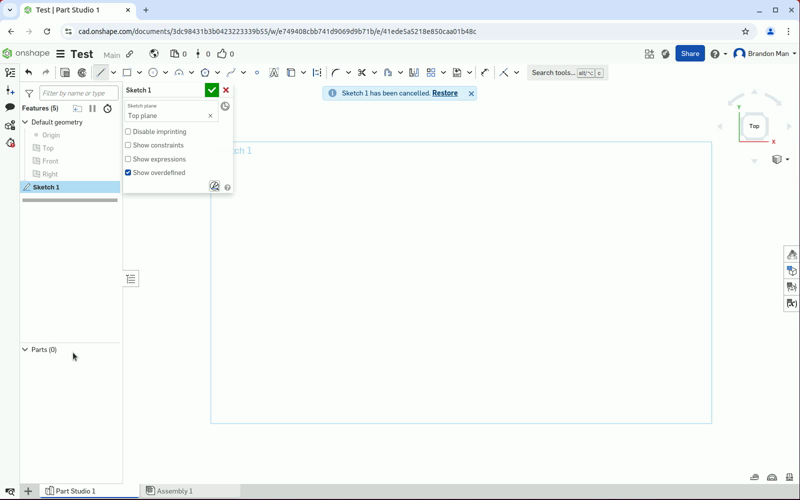
key_down(shift)
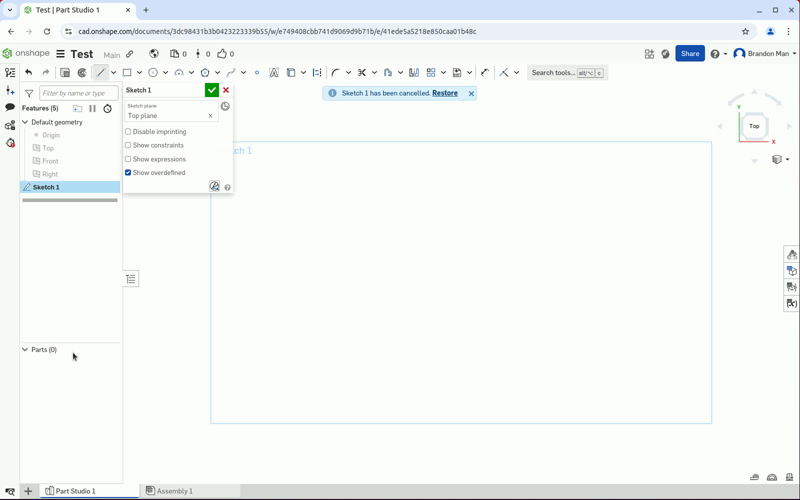
mouse_move(460, 282)
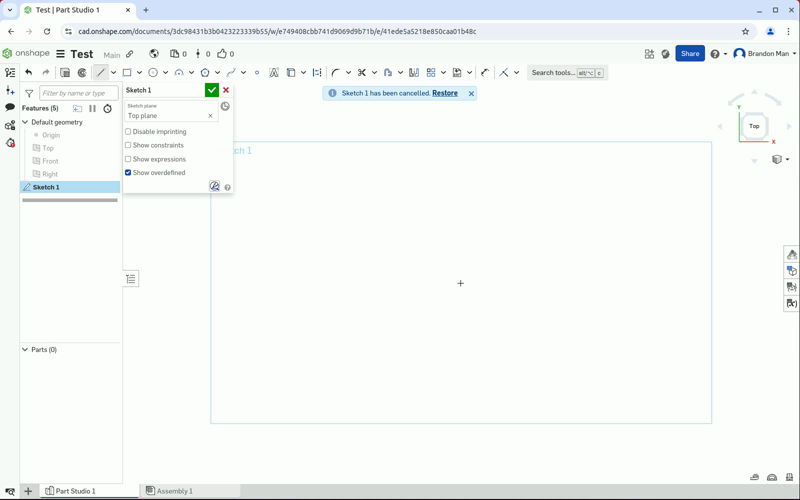
click(460, 282)
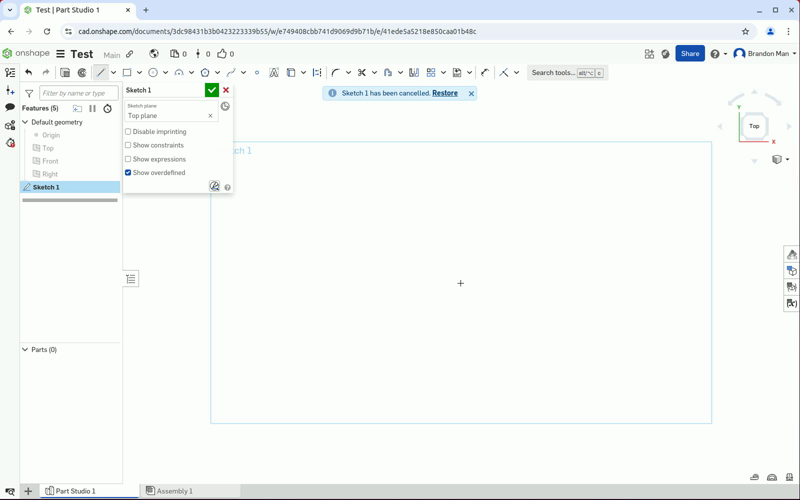
key_up(shift)
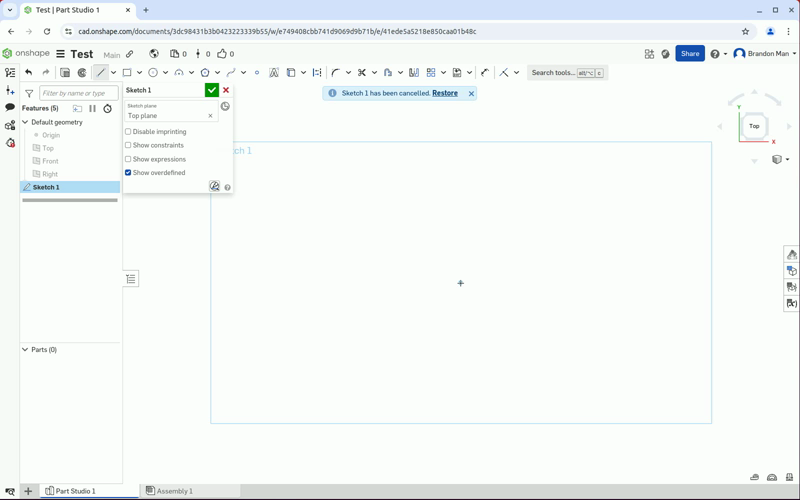
key_down(shift)
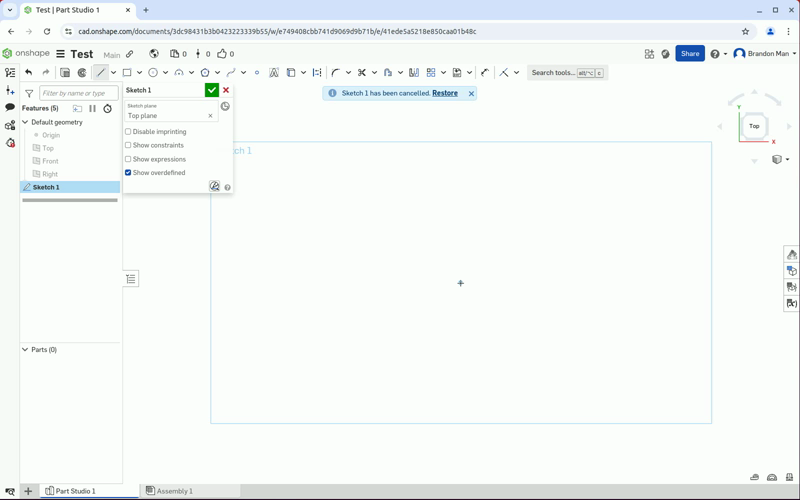
mouse_move(522, 282)
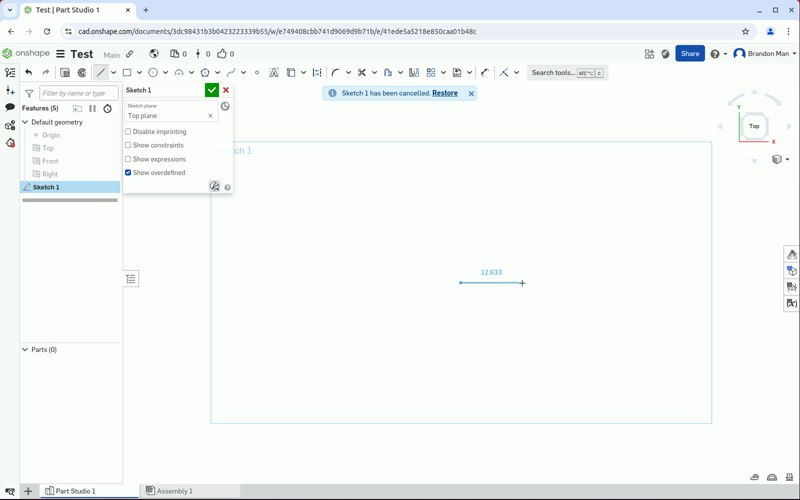
click(522, 282)
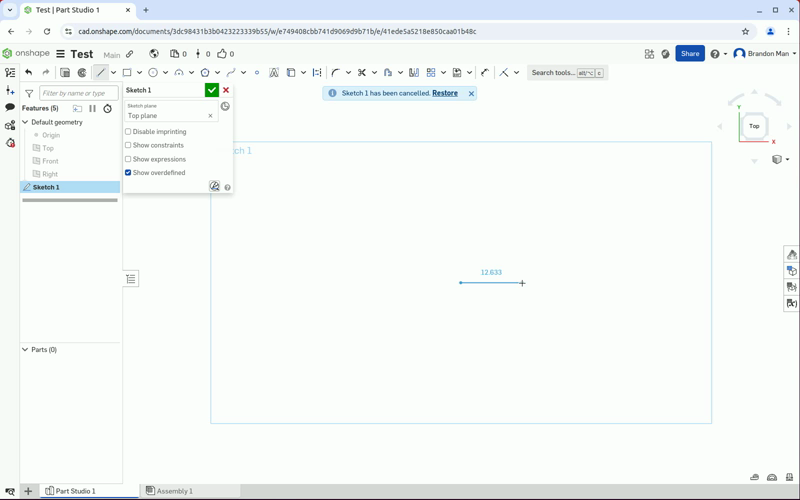
key_up(shift)
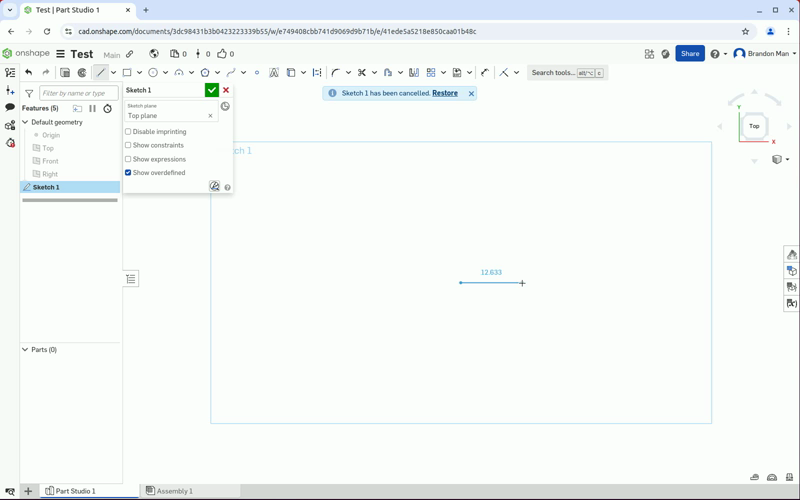
key_down(shift)
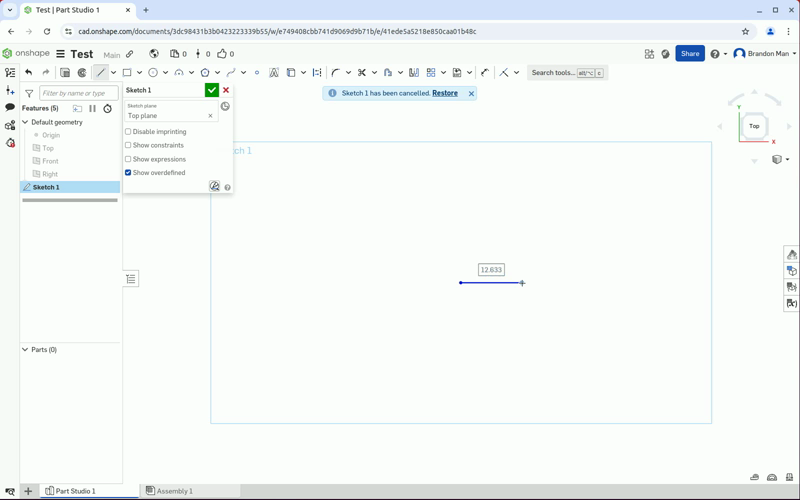
mouse_move(522, 221)
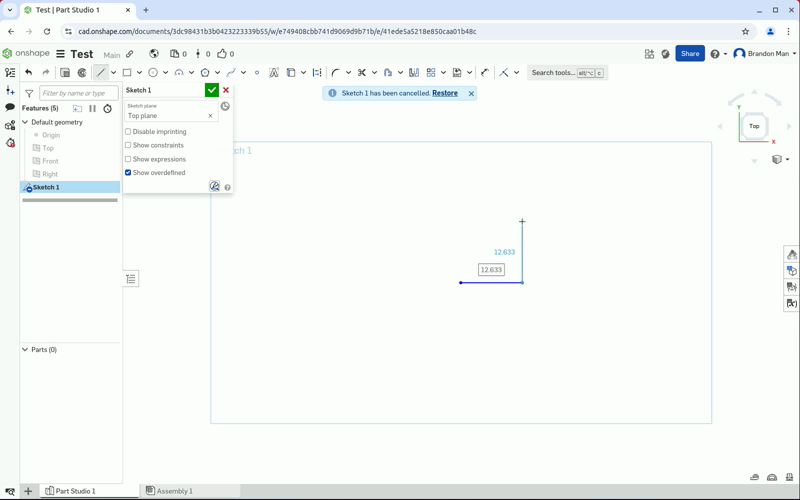
click(522, 221)
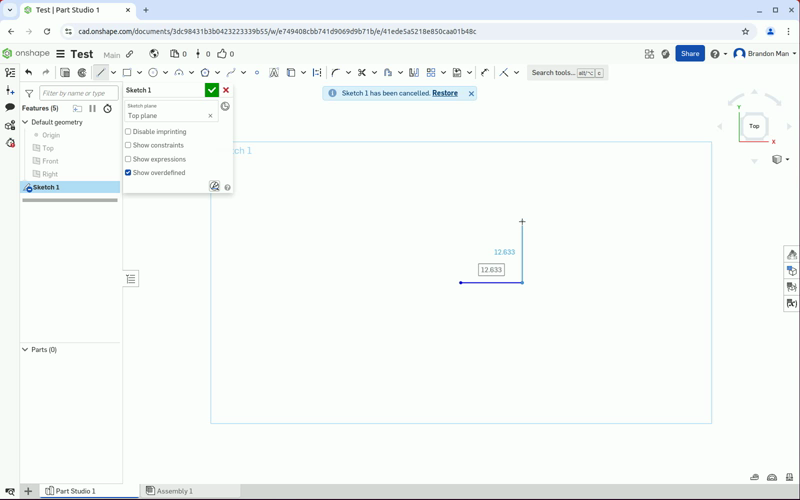
key_up(shift)
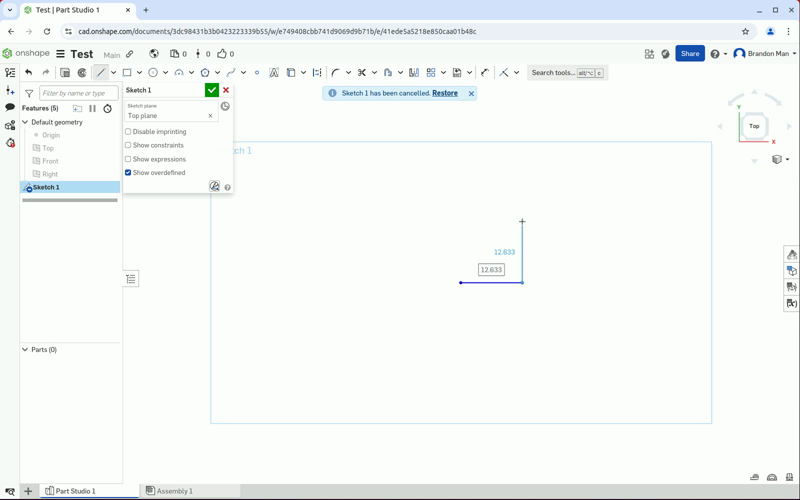
key_down(shift)
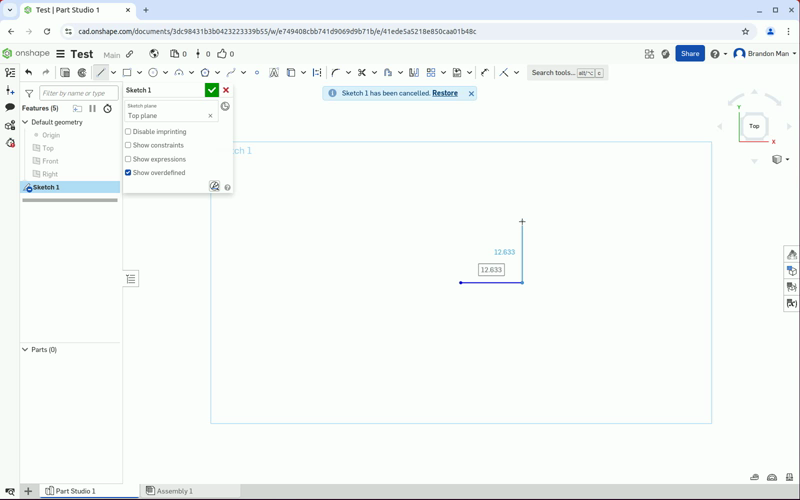
mouse_move(460, 221)
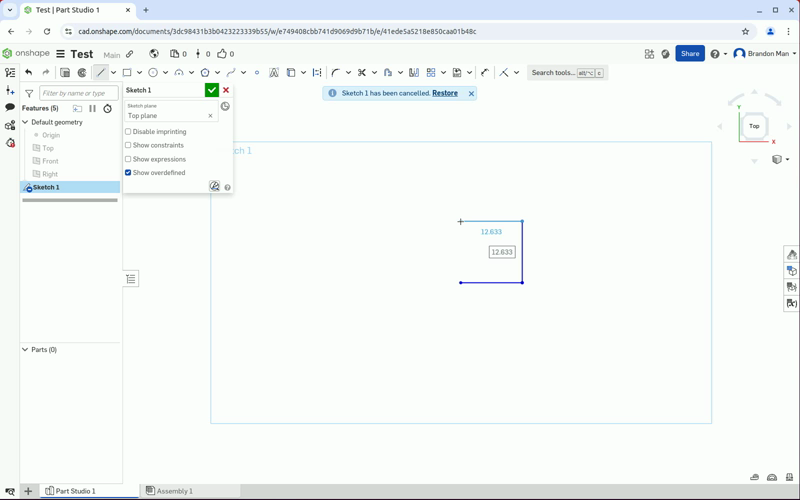
click(460, 221)
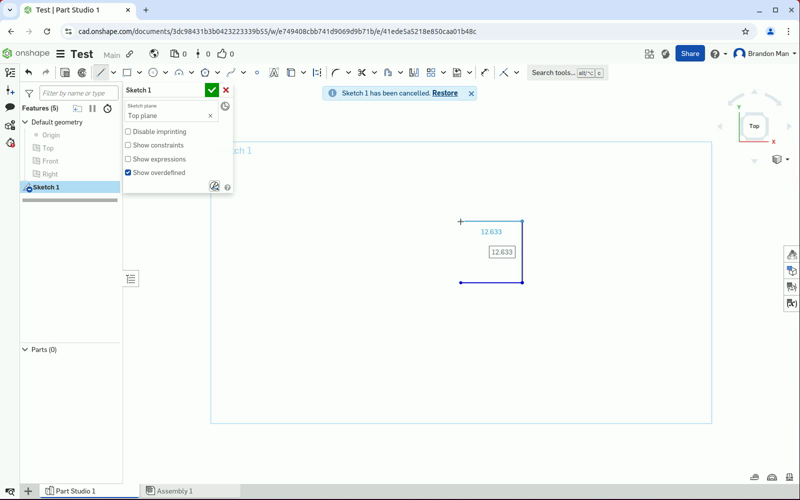
key_up(shift)
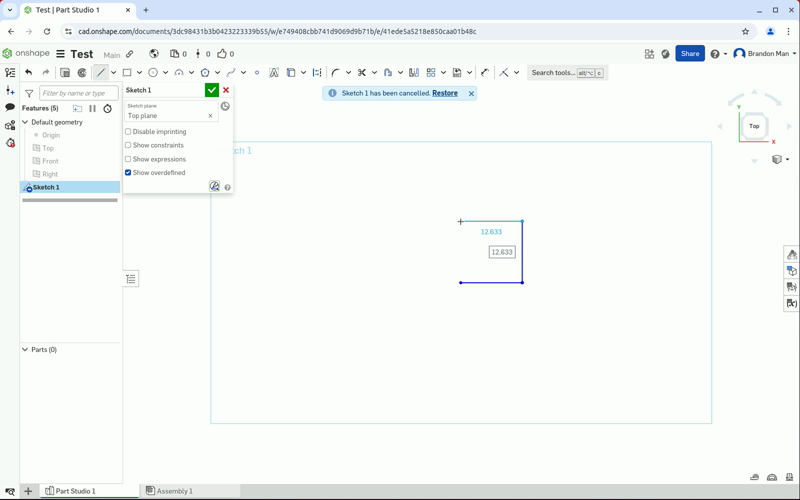
key_down(shift)
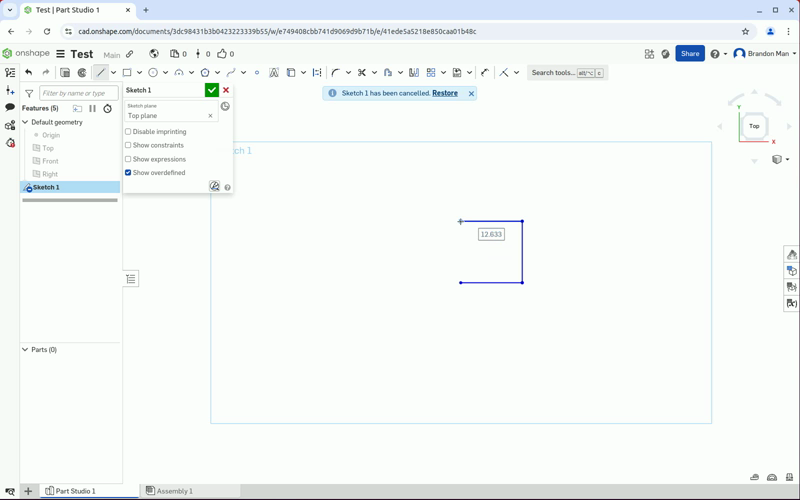
mouse_move(460, 282)
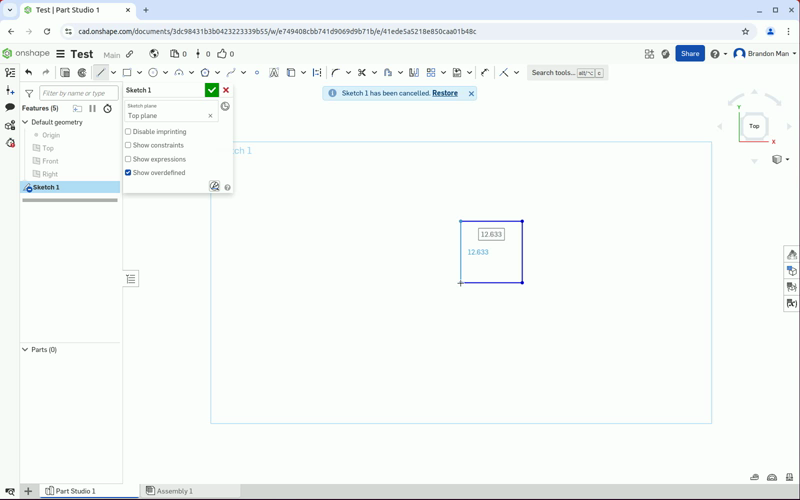
key_up(shift)
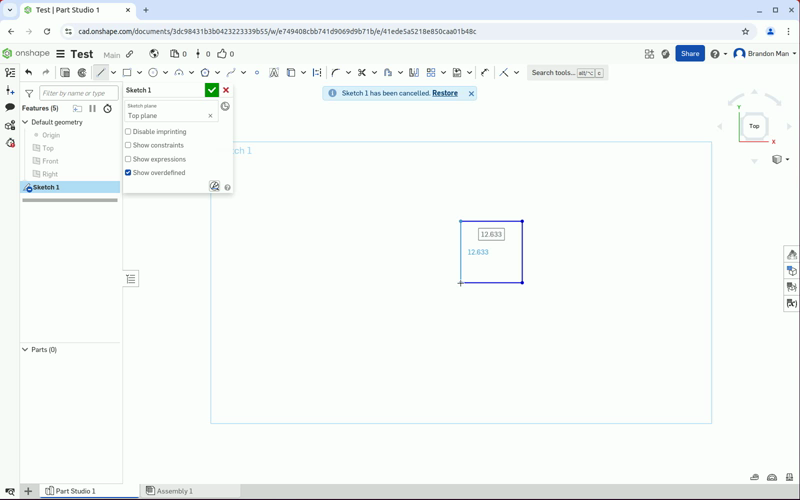
click(460, 282)
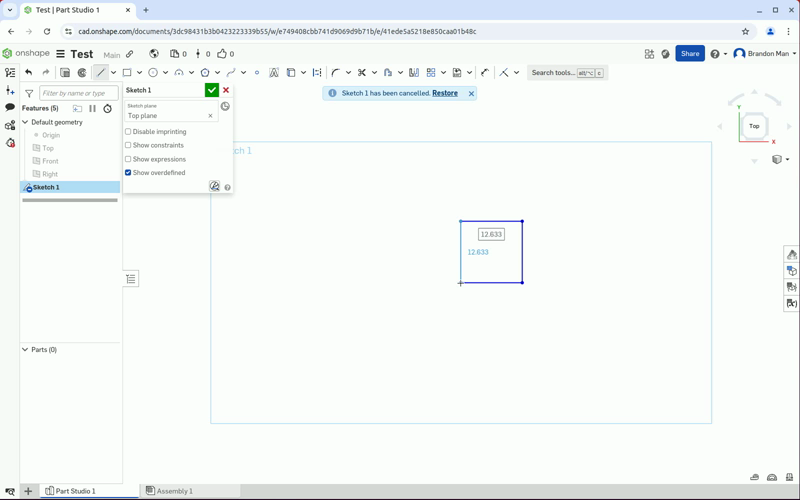
key(esc)
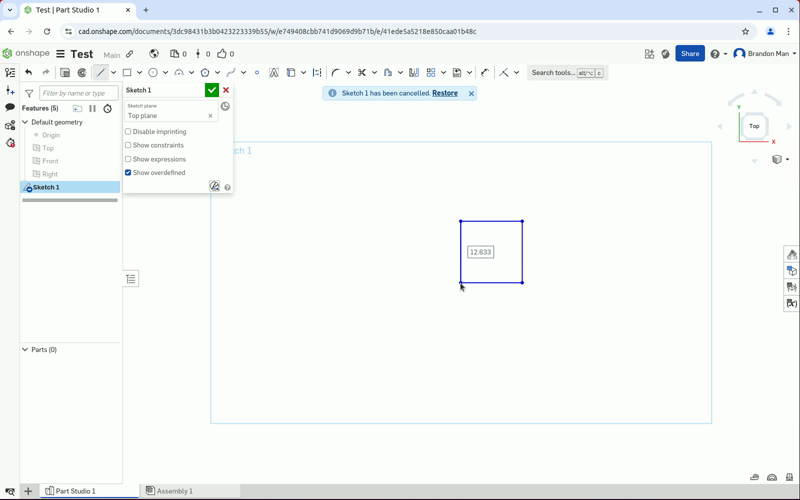
mouse_move(472, 256)
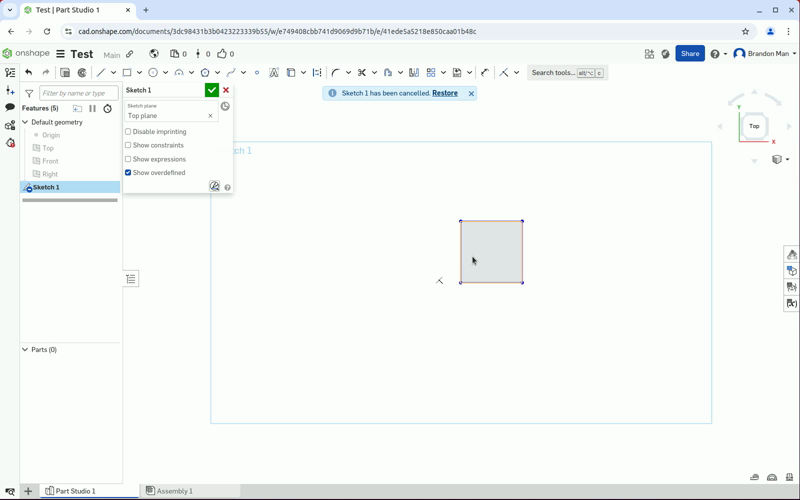
click(472, 256)
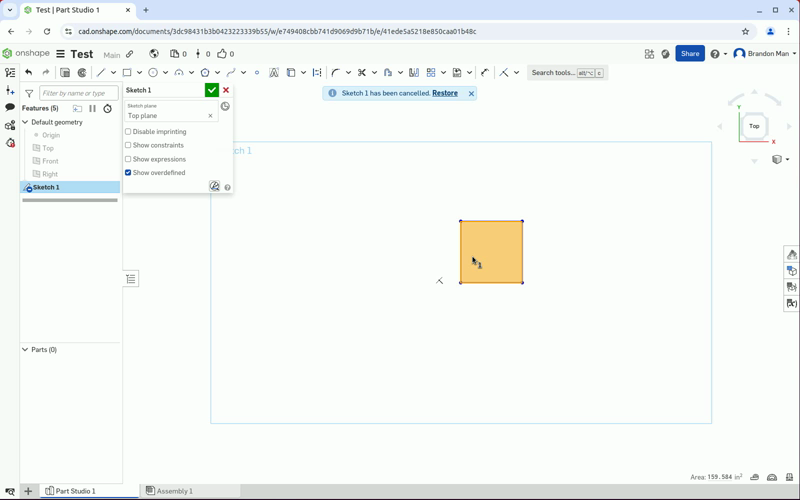
mouse_move(73, 352)
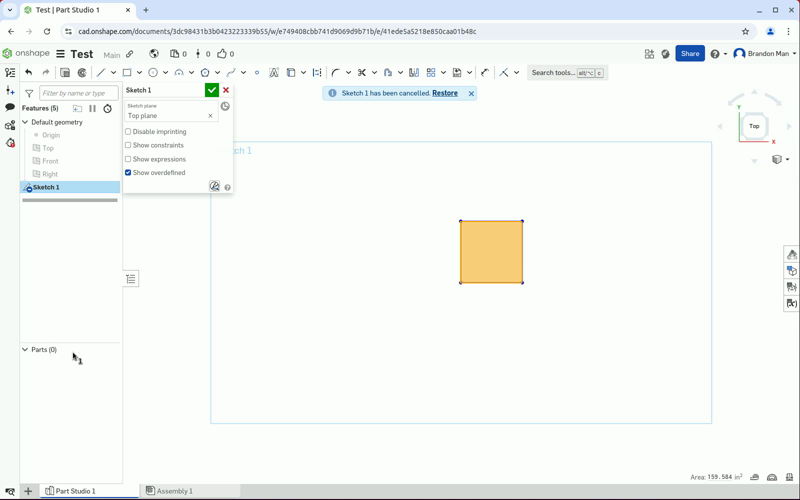
key(shift+y)
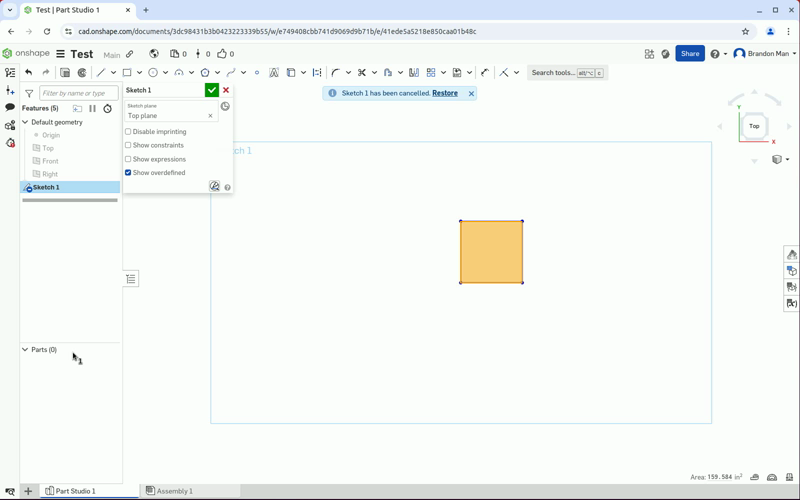
key(shift+e)
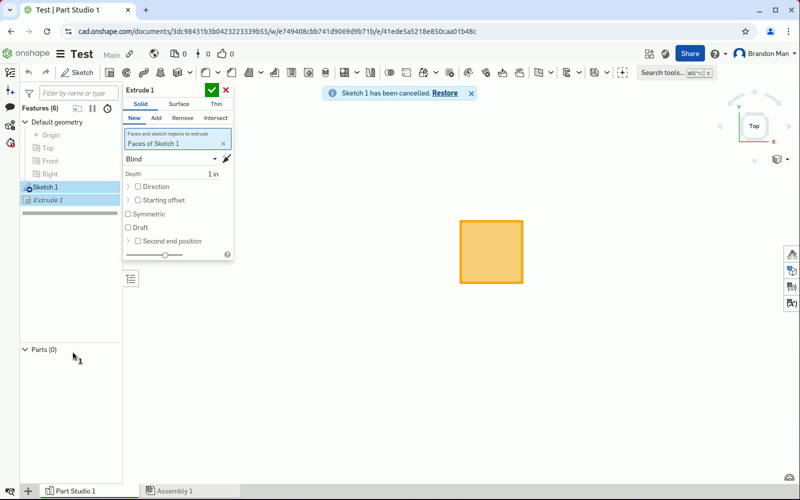
mouse_move(143, 106)
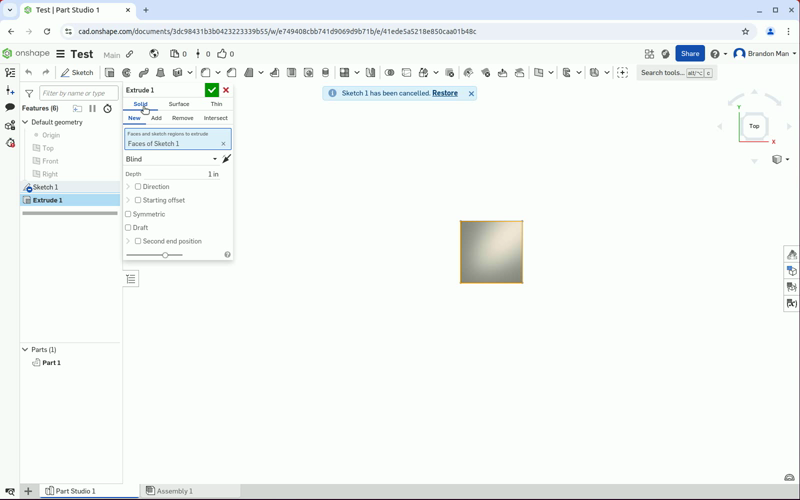
click(143, 106)
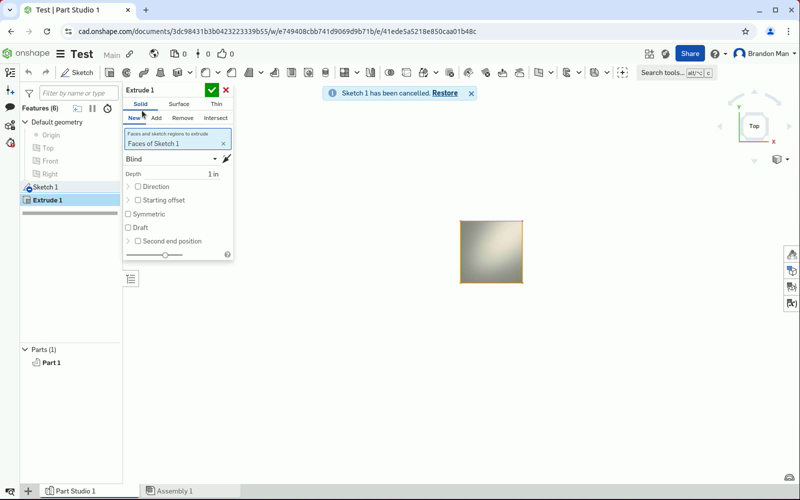
mouse_move(137, 120)
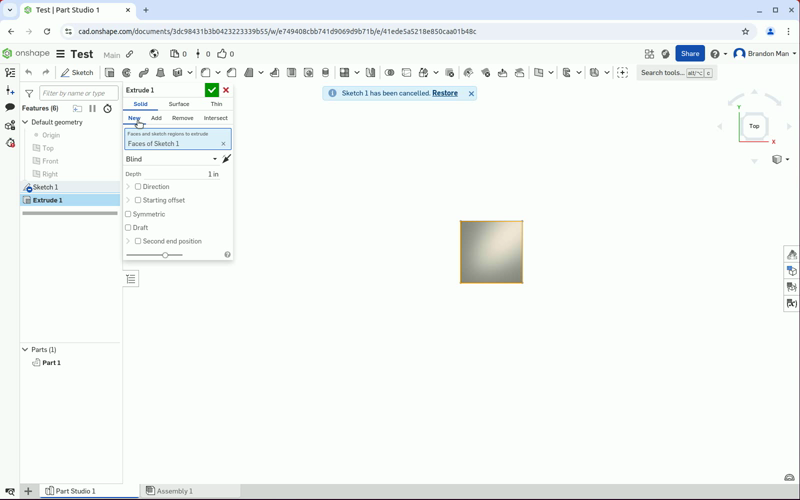
click(137, 120)
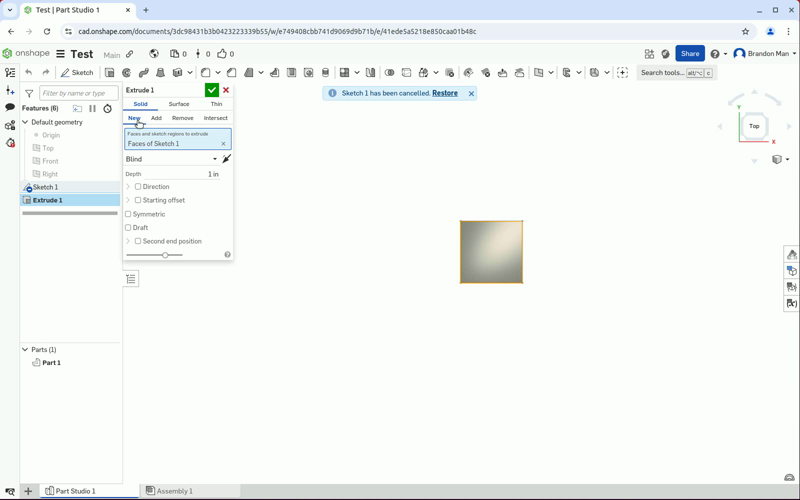
key(tab, 4)
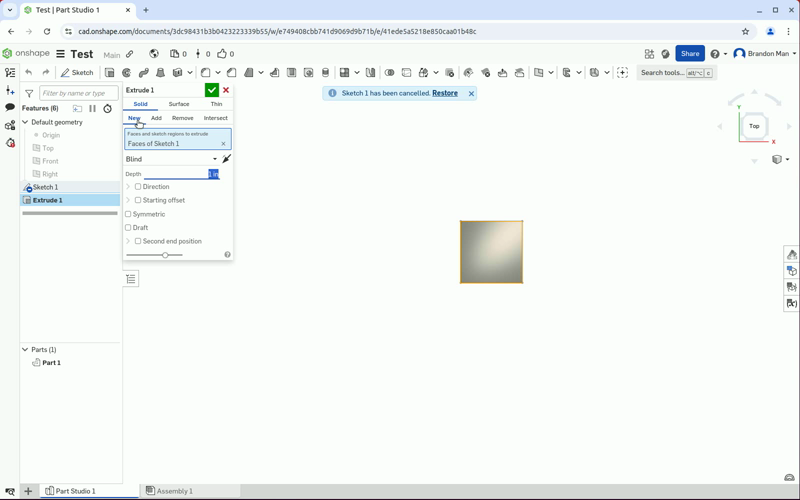
text(11.313)
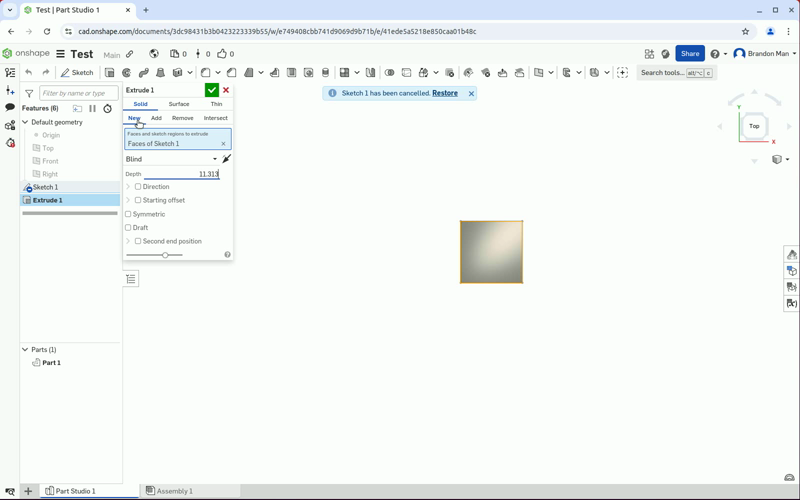
key(enter)
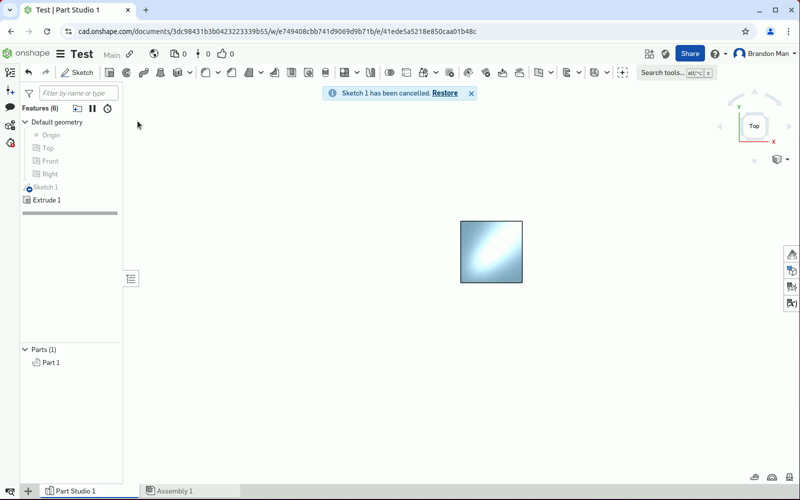
key(shift+h)
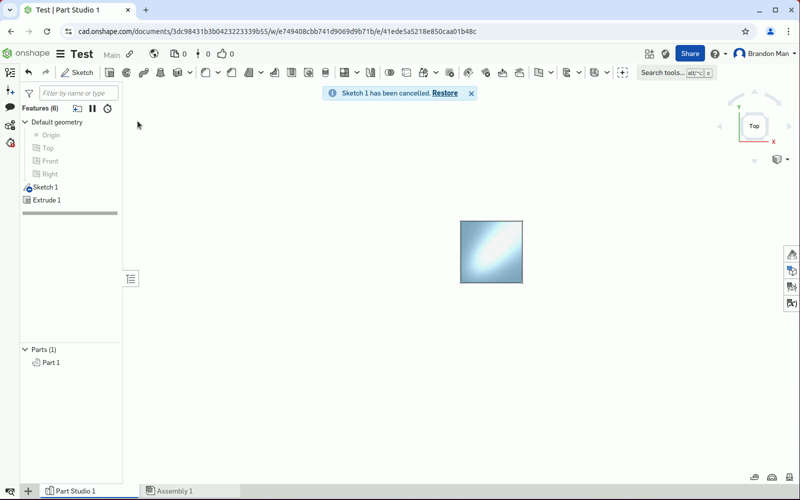
key(shift+h)
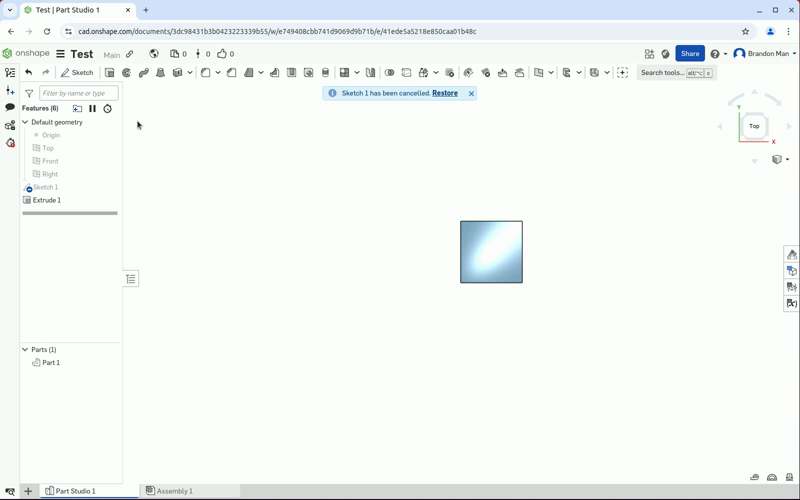
mouse_move(73, 189)
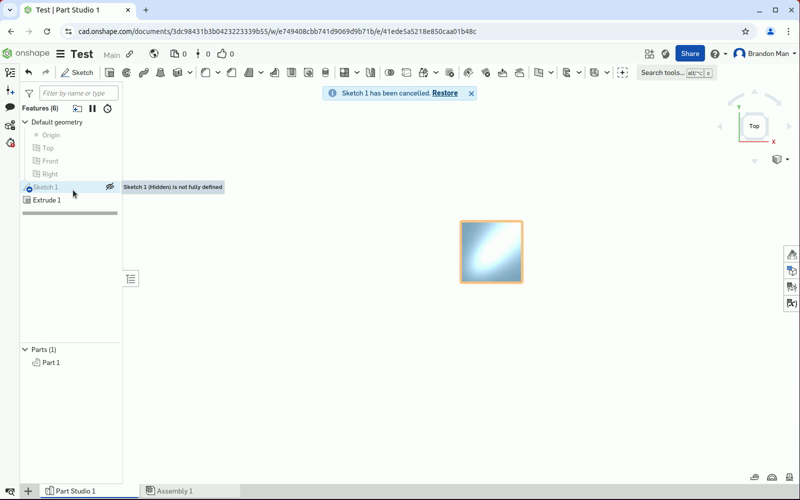
click(73, 189)
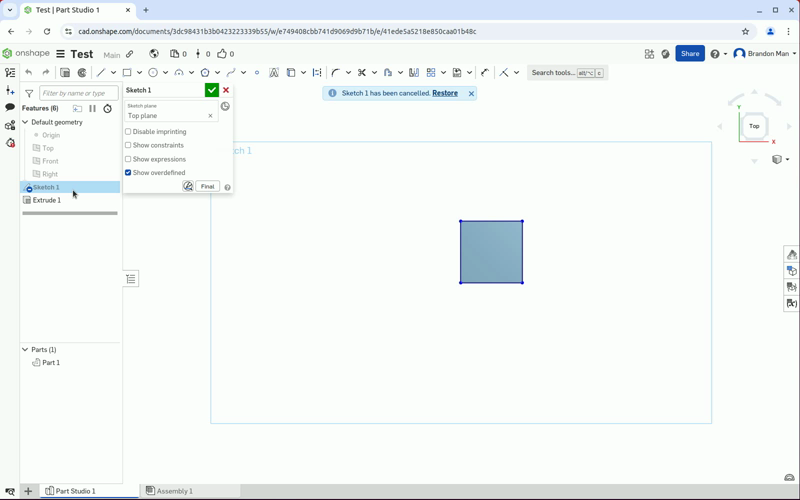
mouse_move(229, 92)
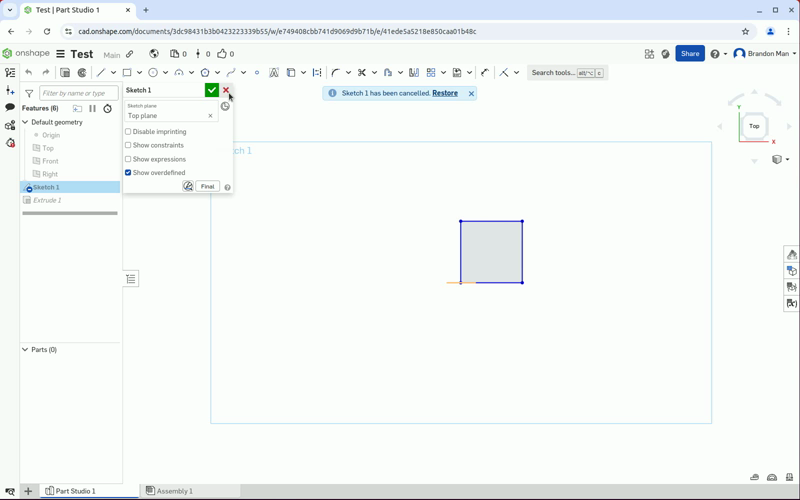
click(229, 92)
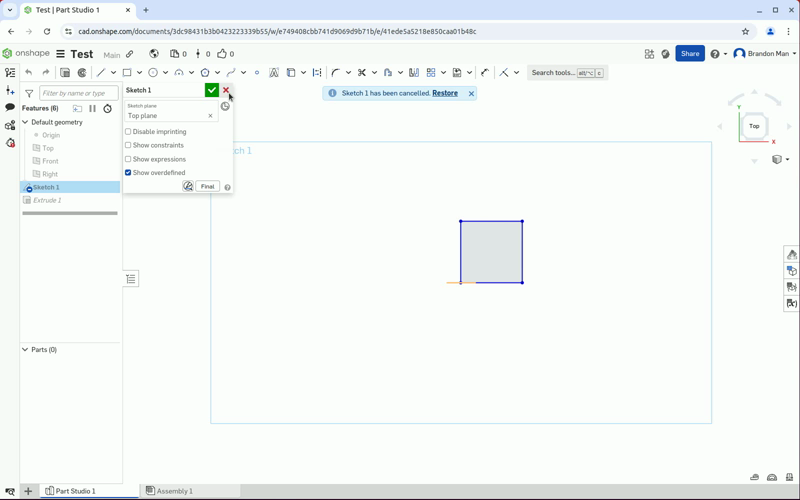
key(shift+s)
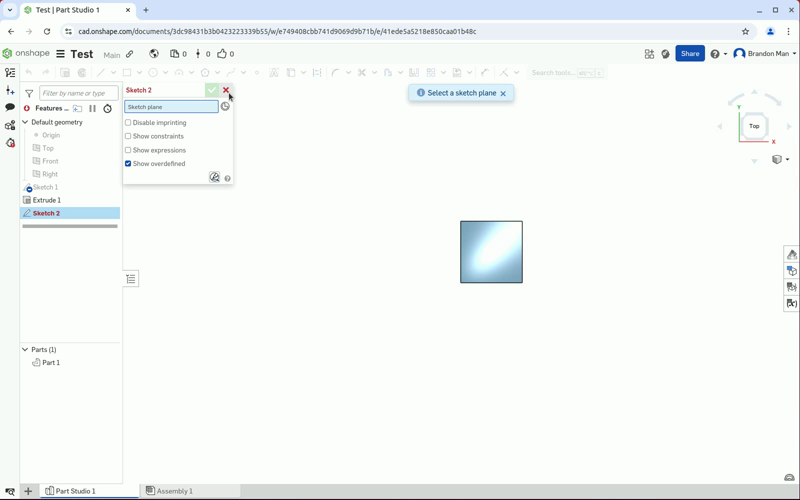
mouse_move(73, 150)
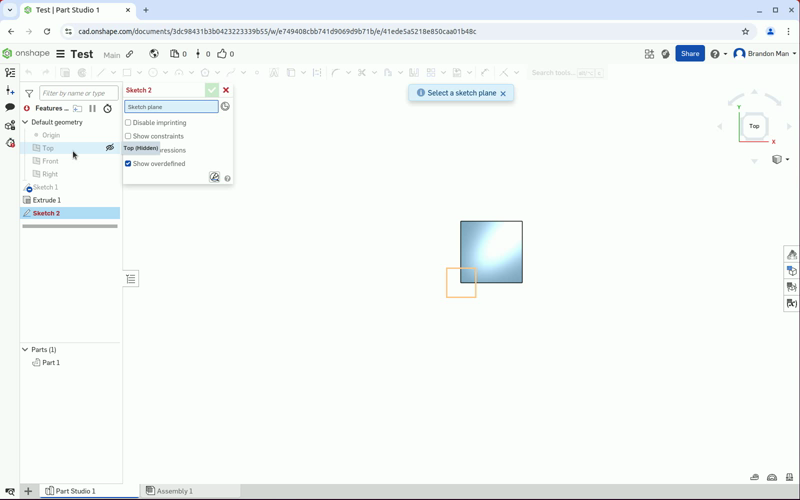
click(73, 150)
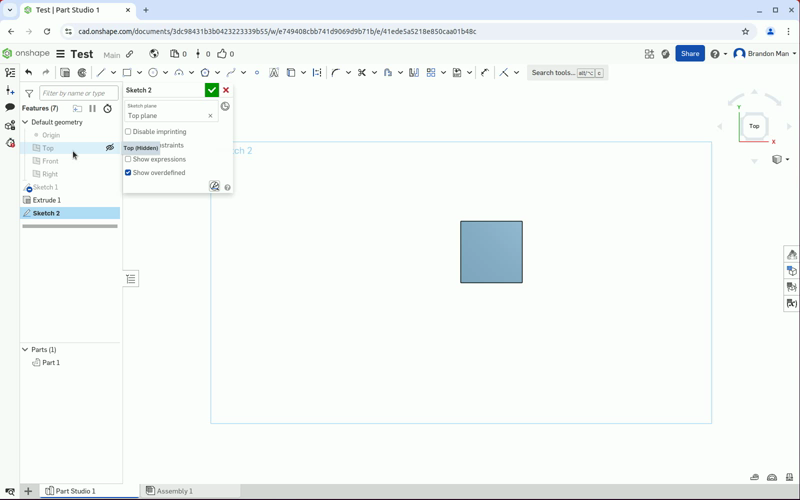
mouse_move(73, 352)
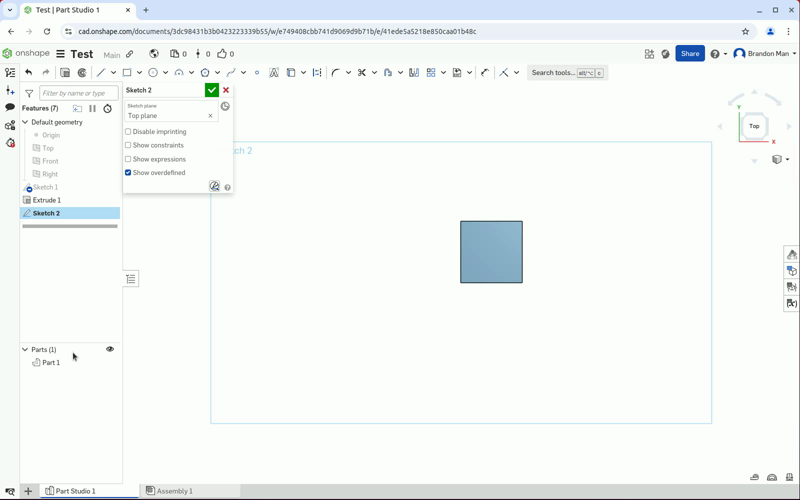
key(y)
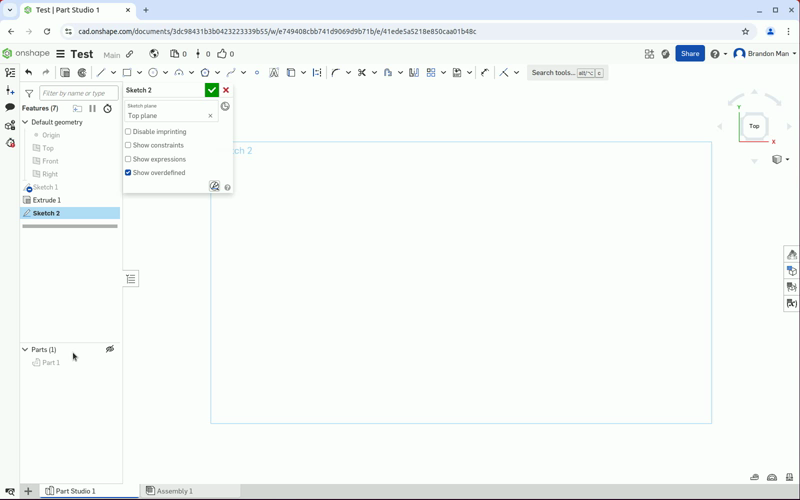
key(l)
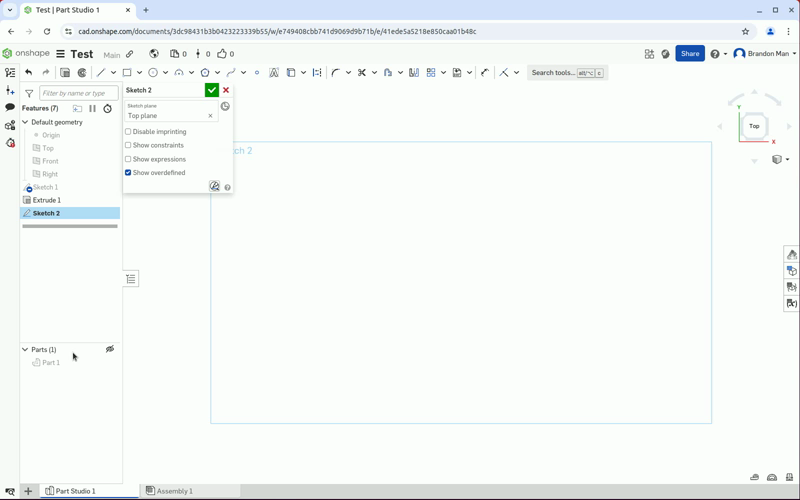
key_down(shift)
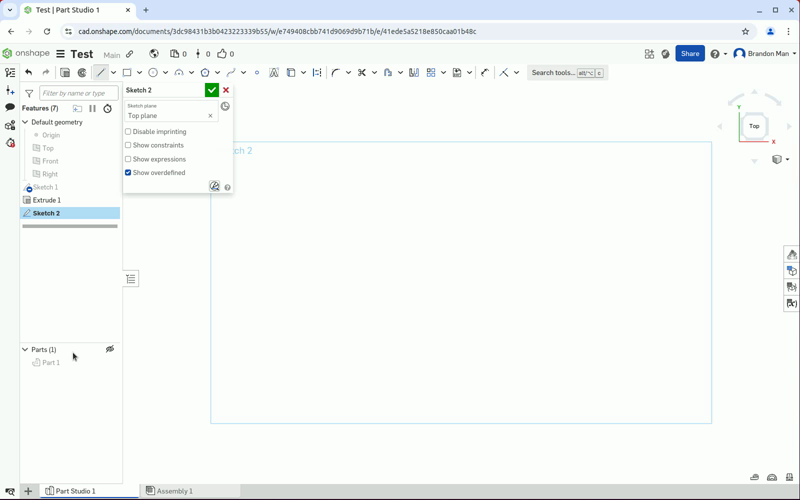
mouse_move(460, 222)
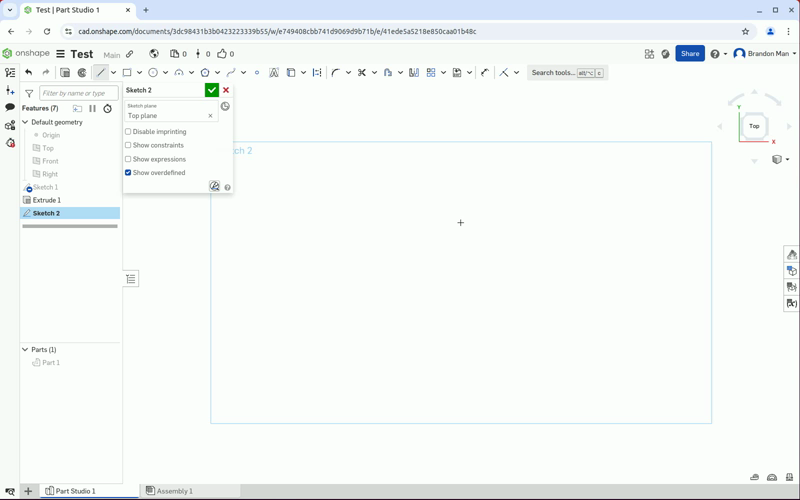
click(460, 222)
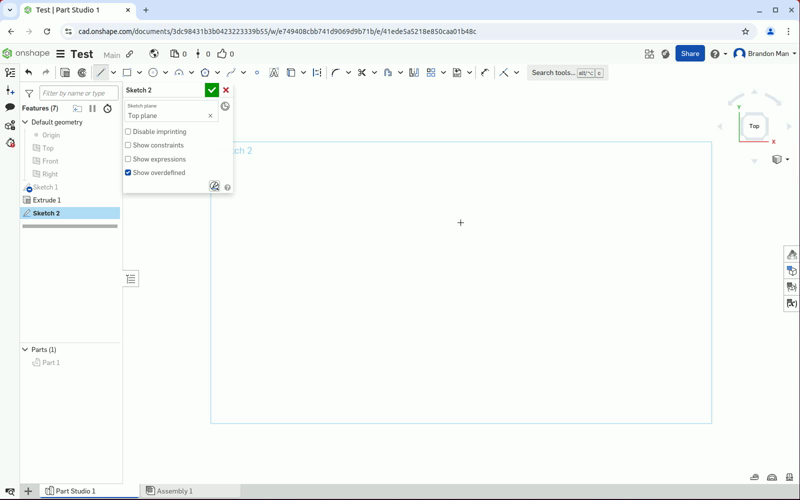
key_up(shift)
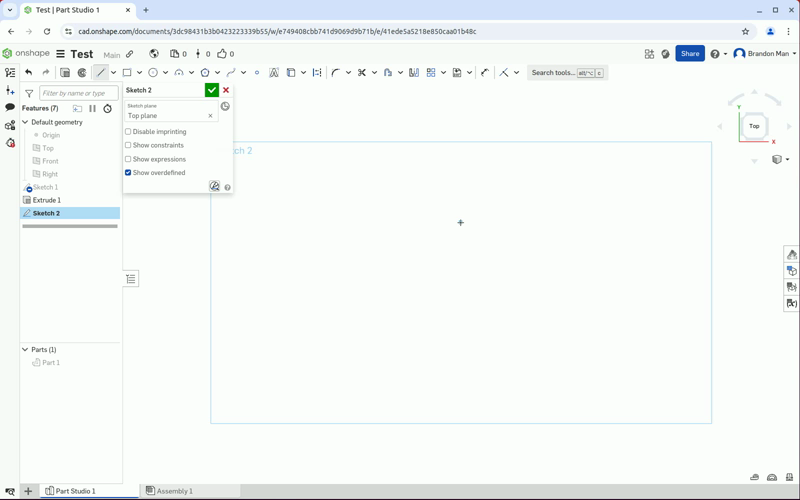
key_down(shift)
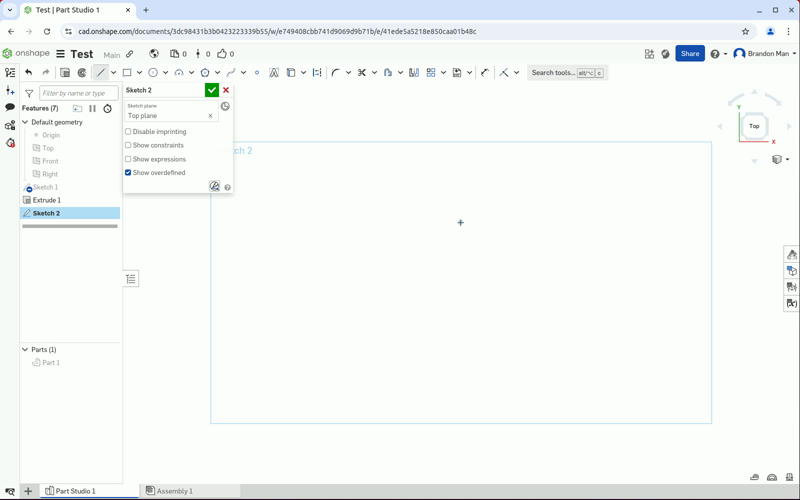
mouse_move(522, 222)
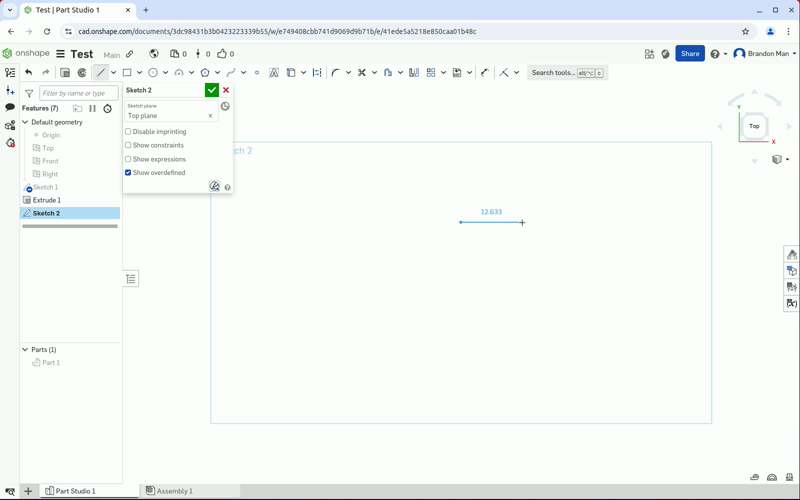
click(522, 222)
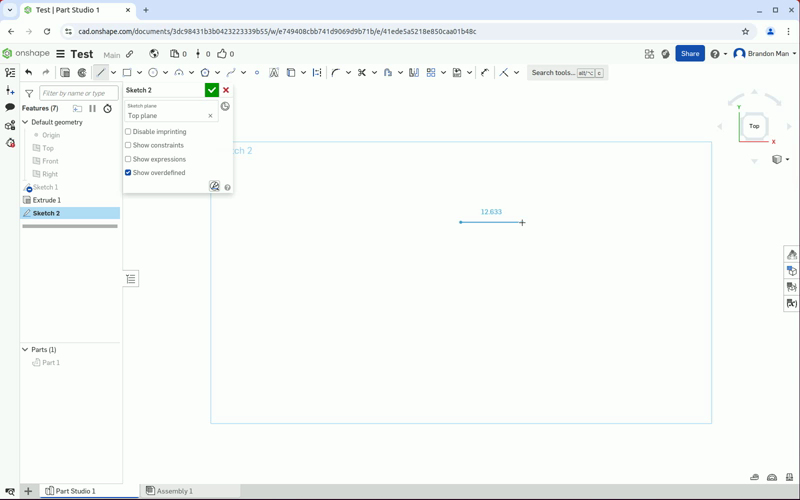
key_up(shift)
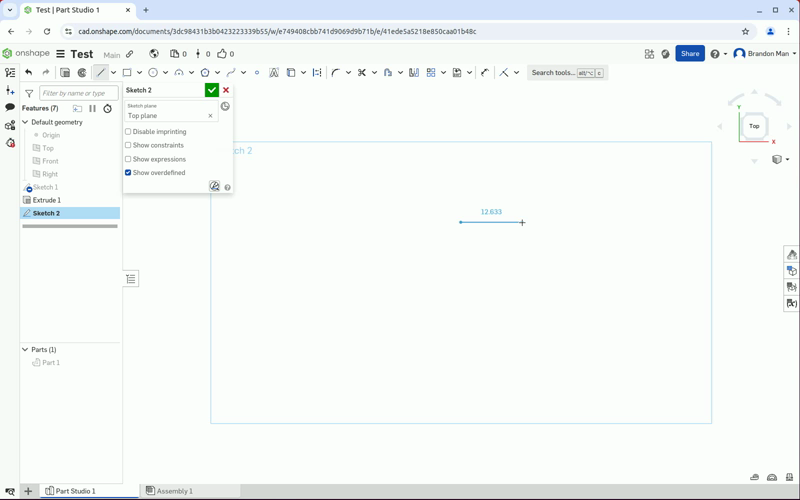
key_down(shift)
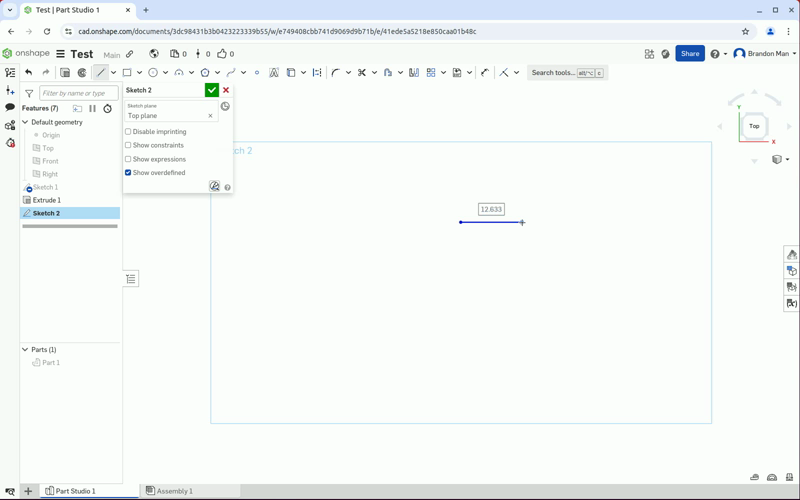
mouse_move(482, 169)
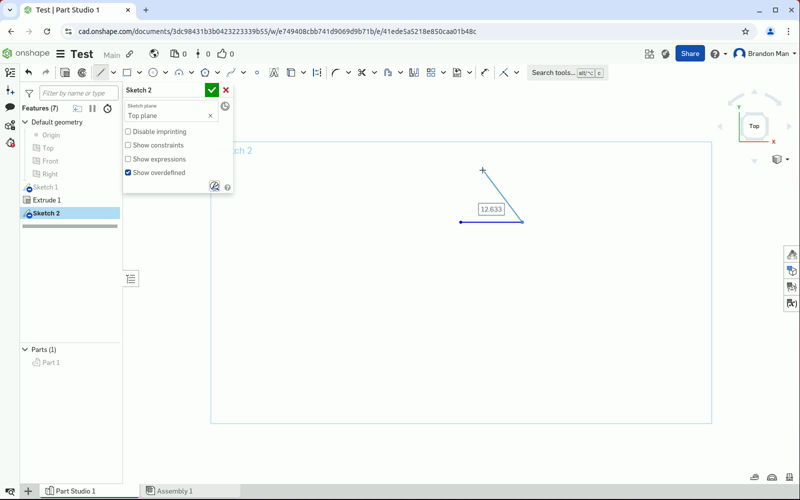
click(482, 169)
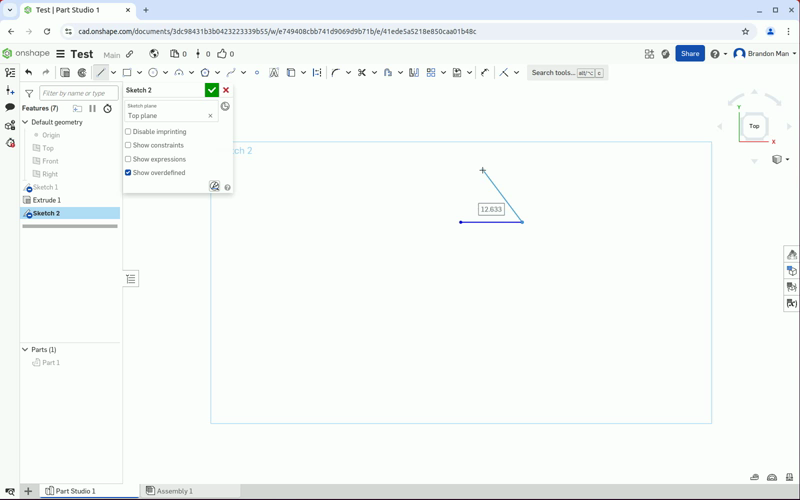
key_up(shift)
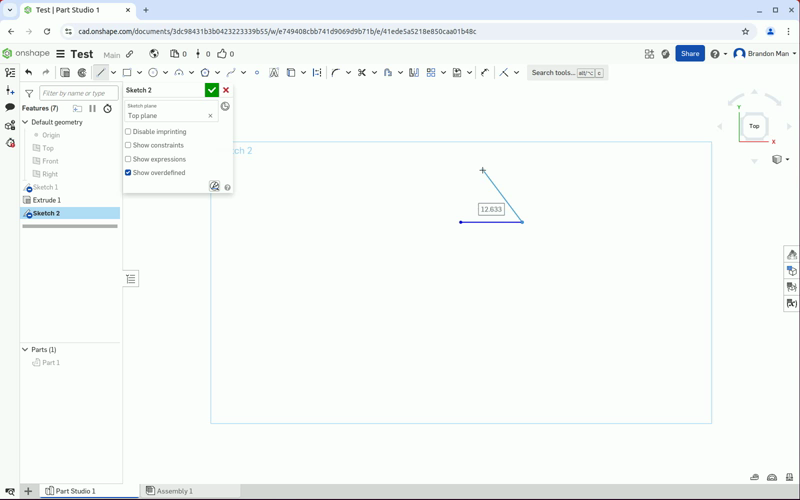
mouse_move(512, 169)
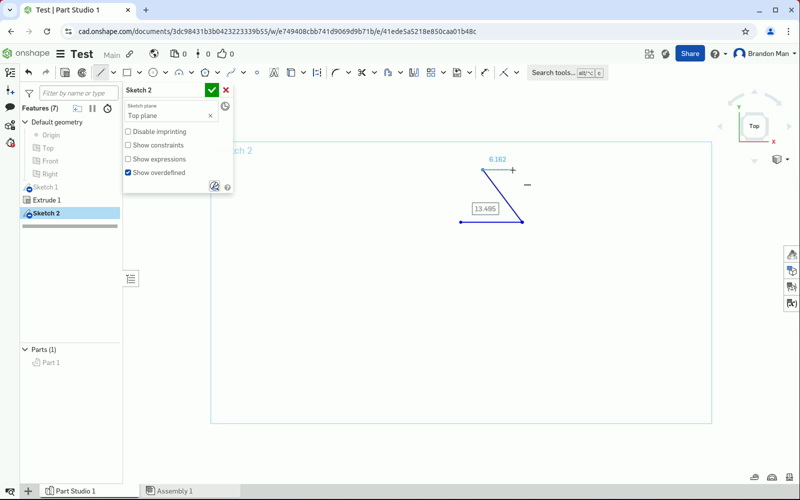
key_down(shift)
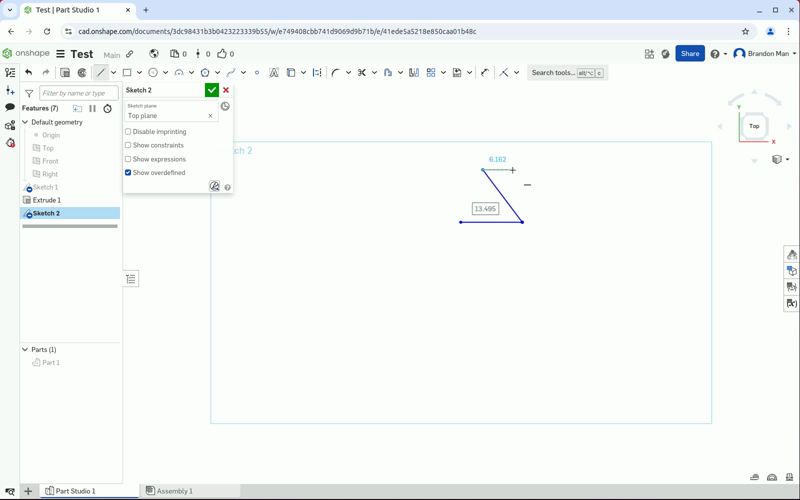
mouse_move(460, 222)
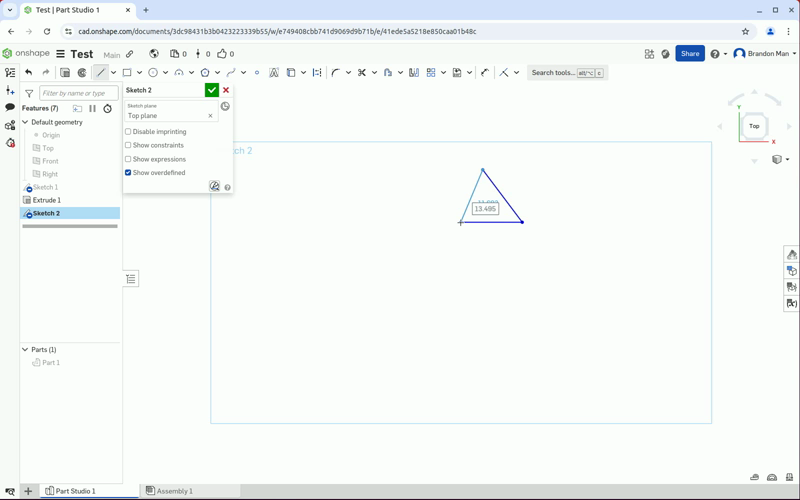
key_up(shift)
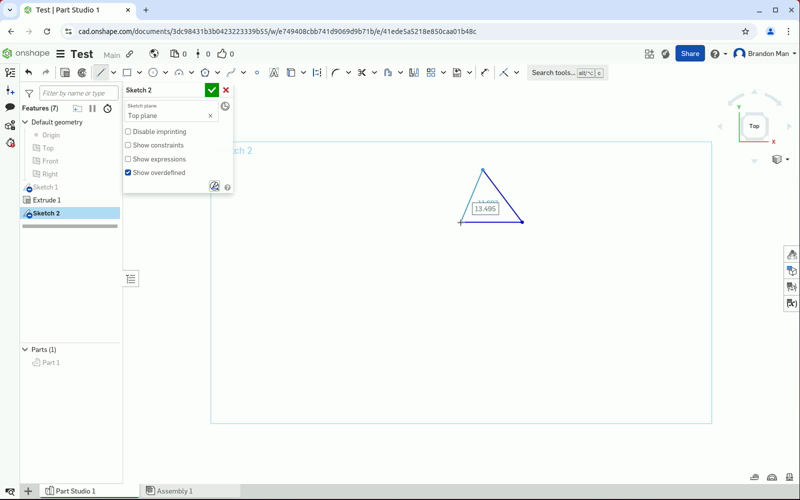
click(460, 222)
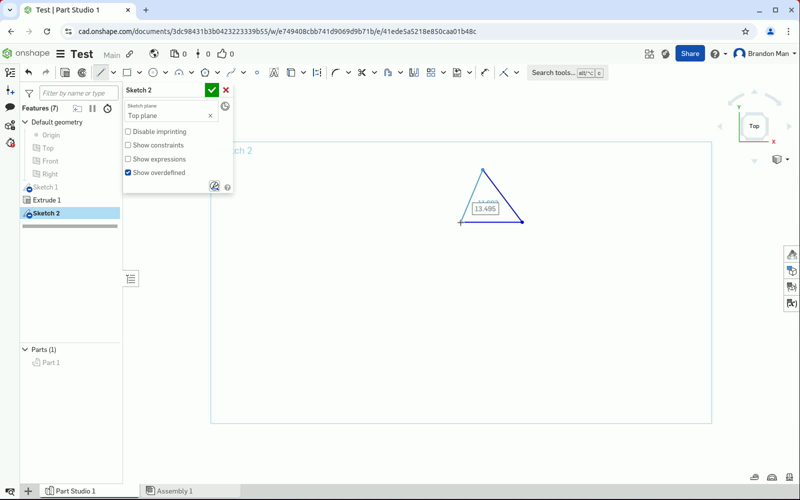
key(esc)
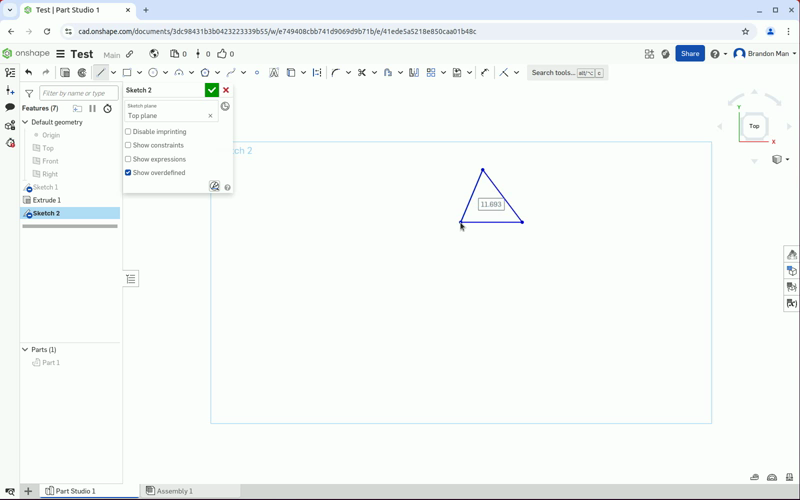
mouse_move(500, 199)
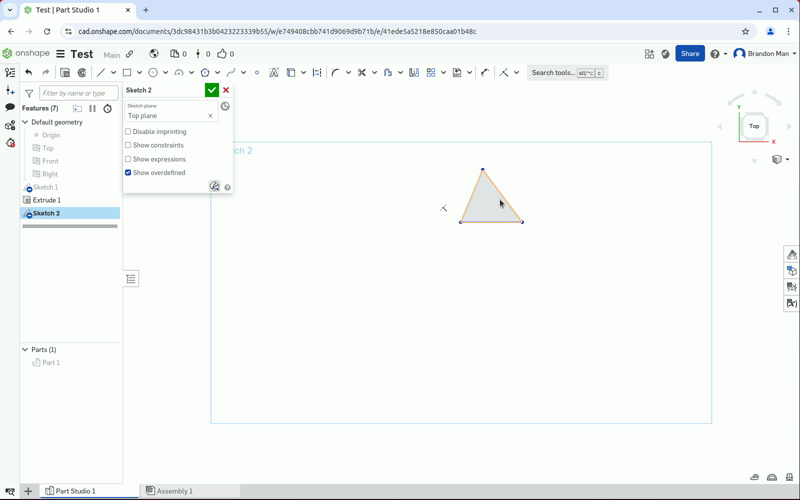
scroll(6)
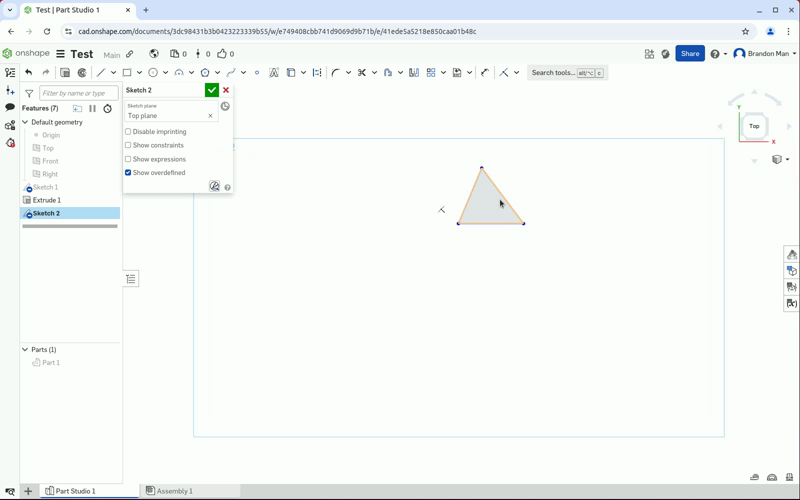
scroll(6)
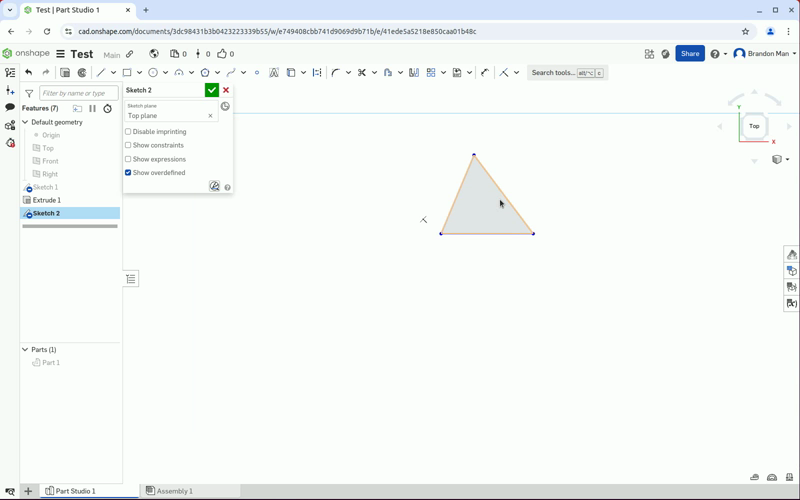
scroll(6)
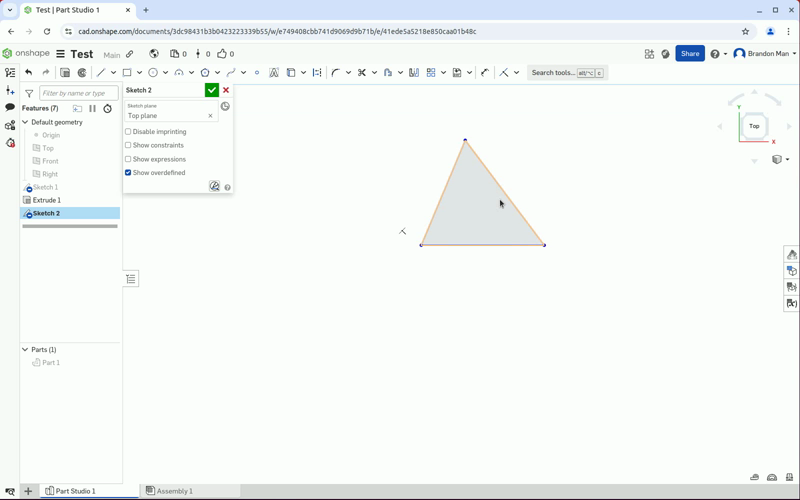
scroll(6)
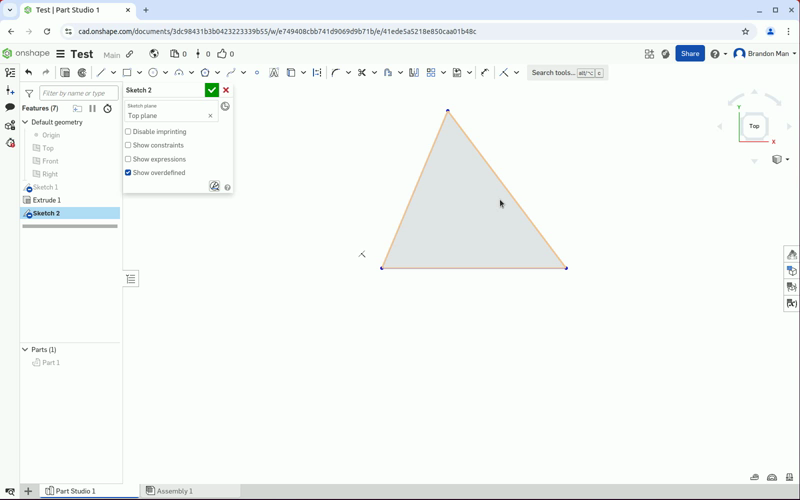
scroll(6)
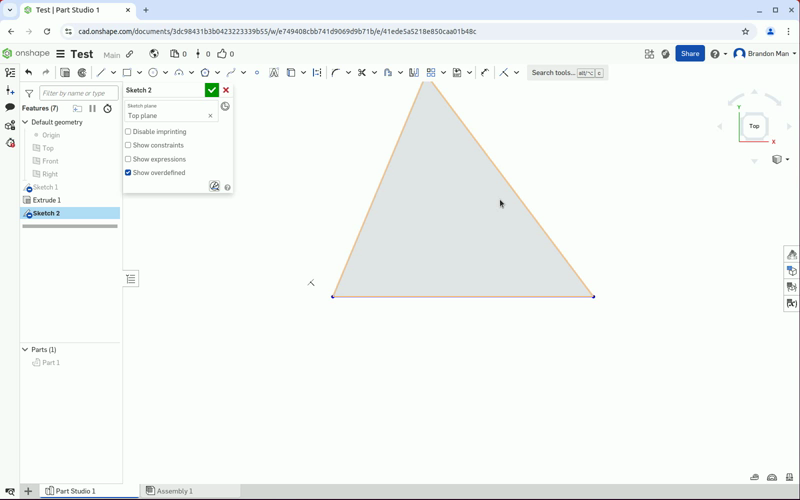
scroll(6)
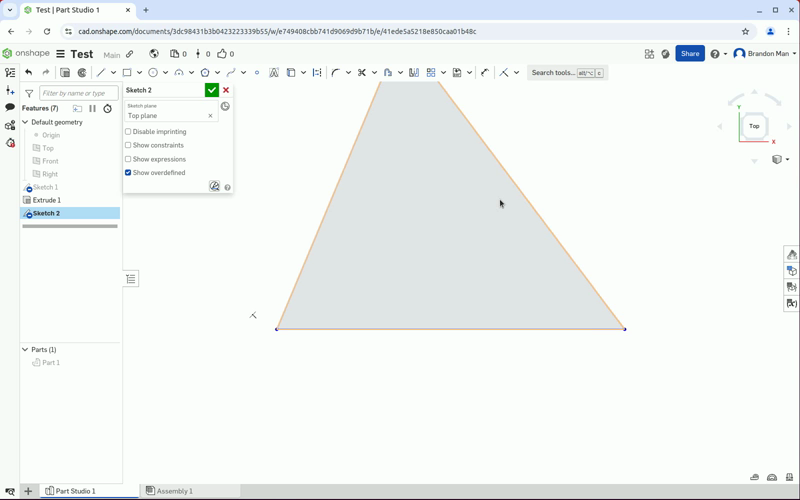
scroll(6)
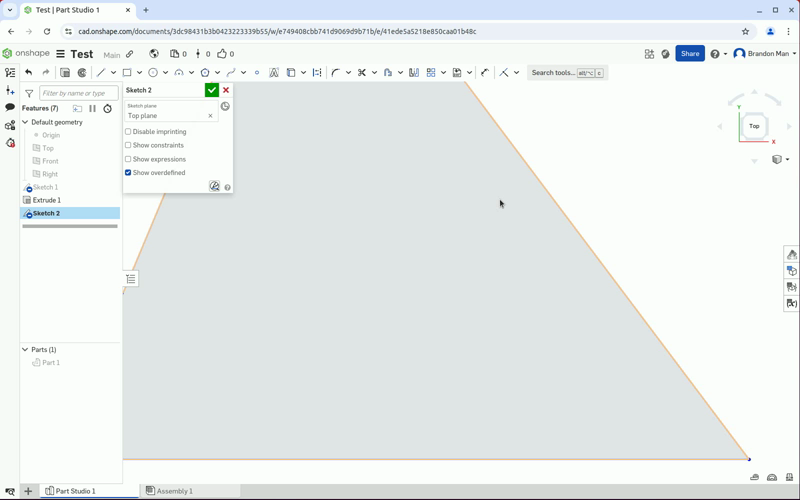
click(500, 199)
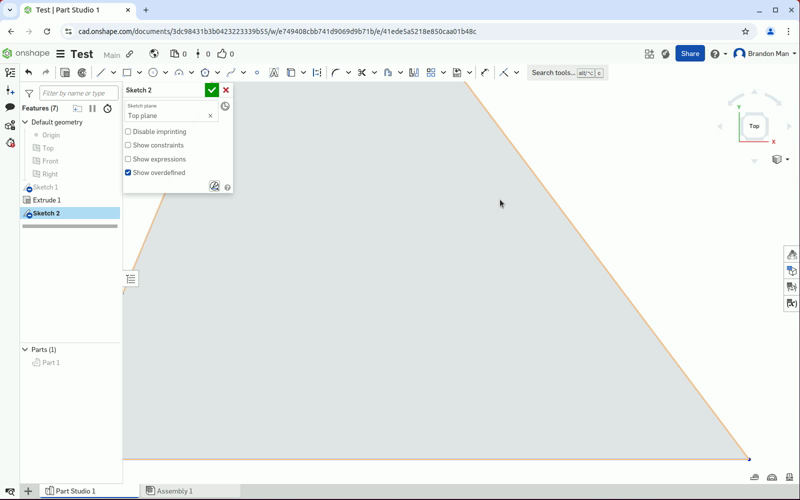
scroll(-6)
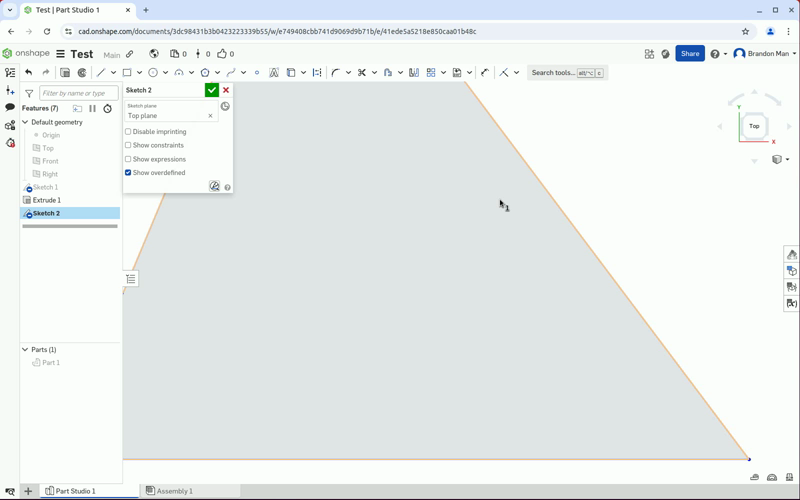
scroll(-6)
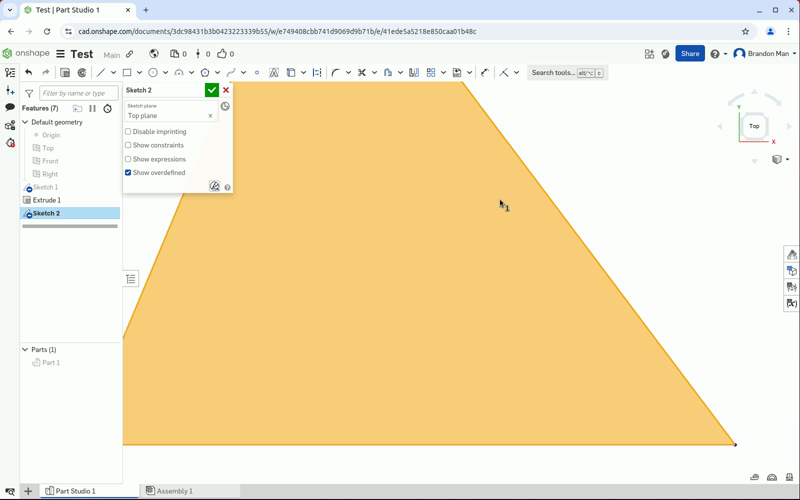
scroll(-6)
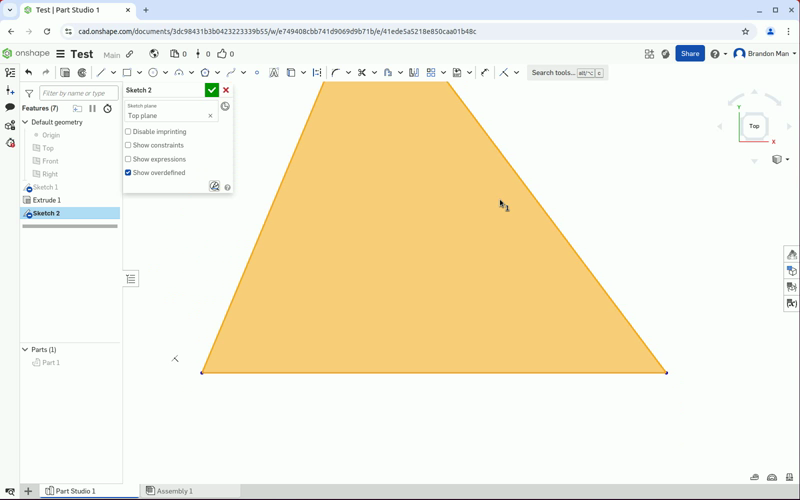
scroll(-6)
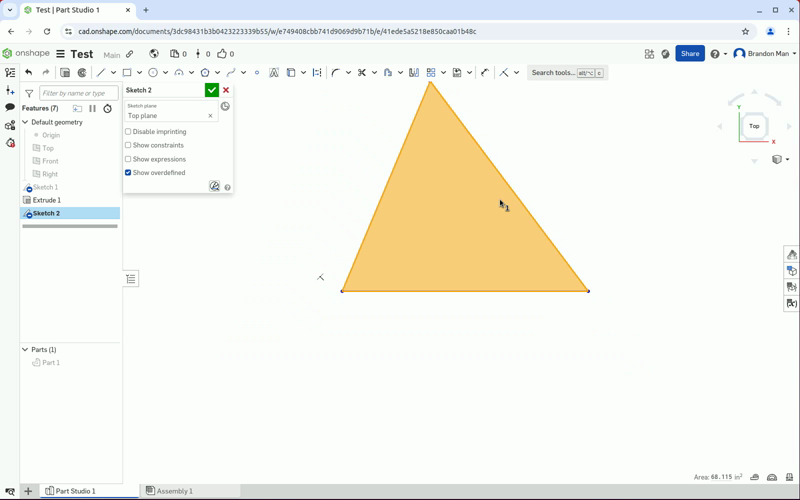
scroll(-6)
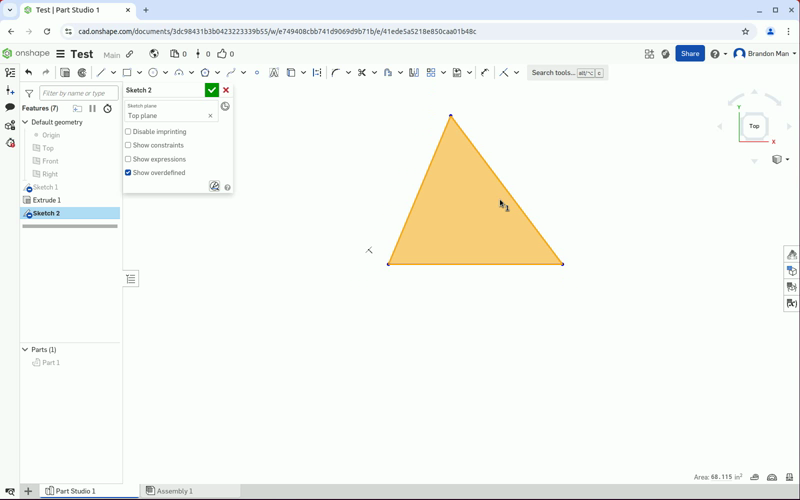
scroll(-6)
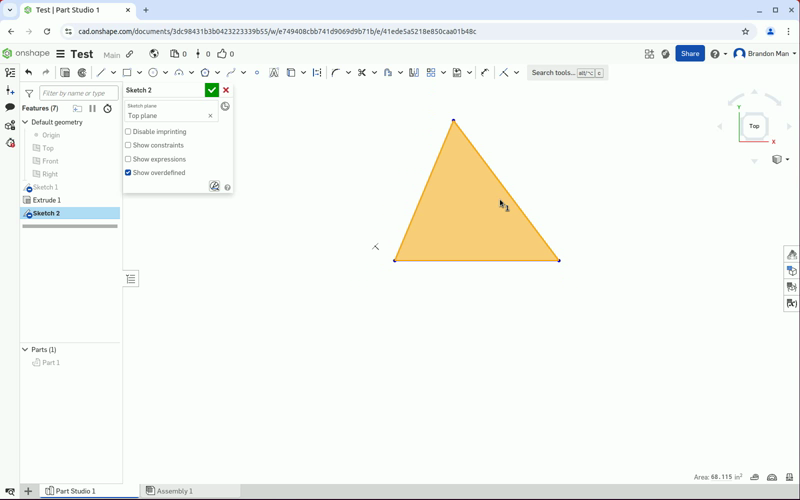
scroll(-6)
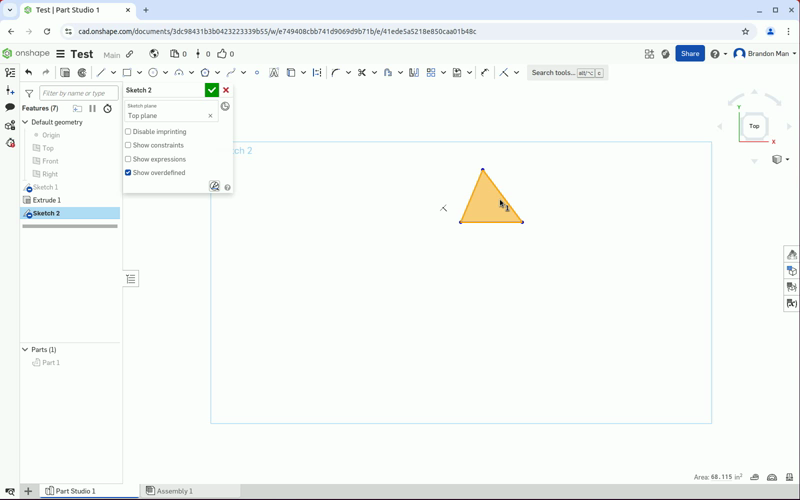
mouse_move(73, 352)
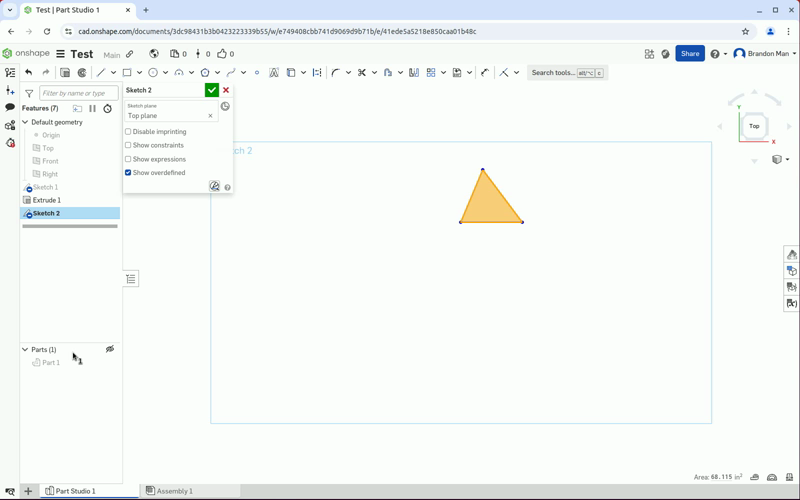
key(shift+y)
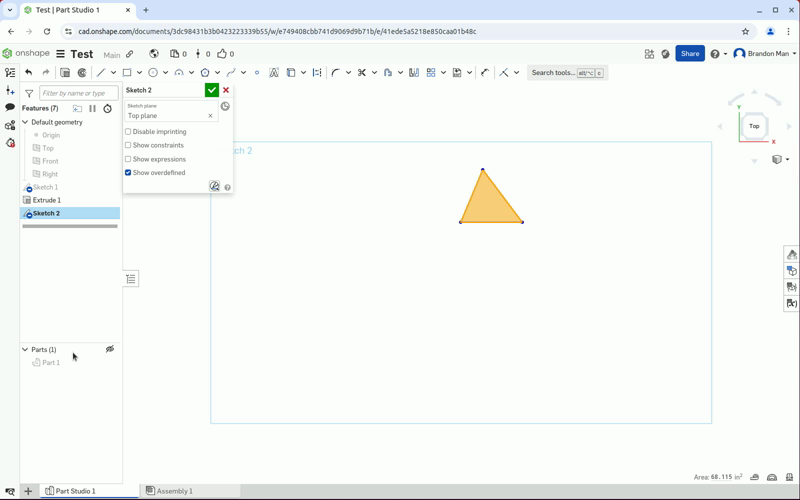
key(shift+e)
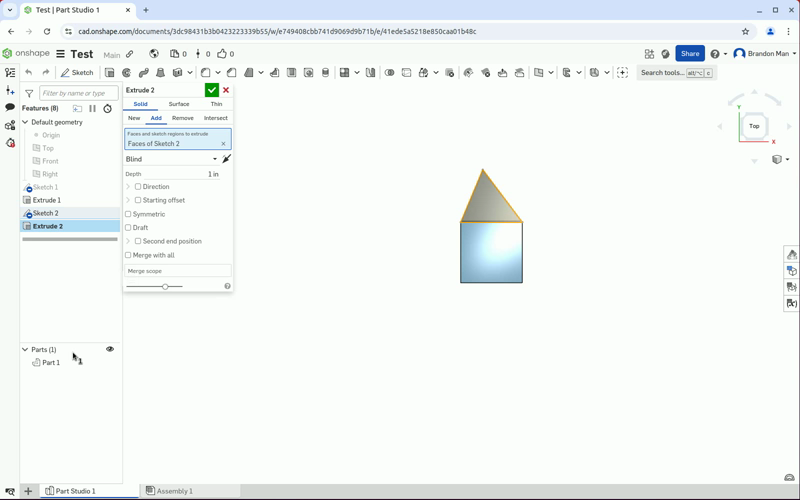
mouse_move(143, 106)
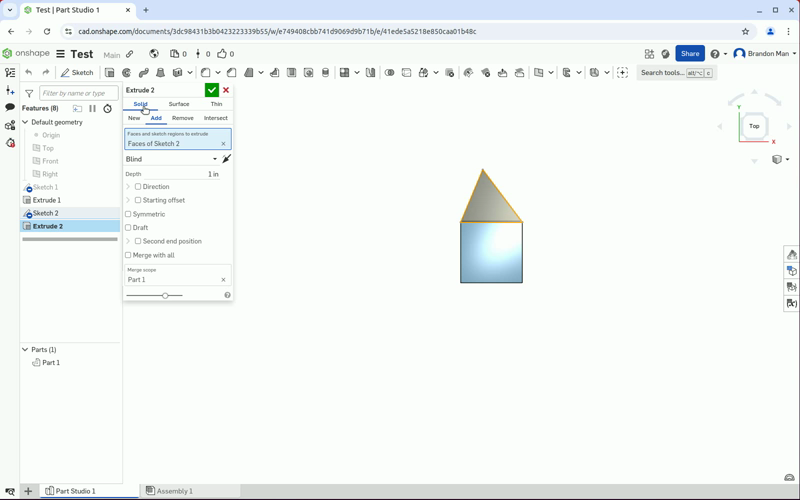
click(143, 106)
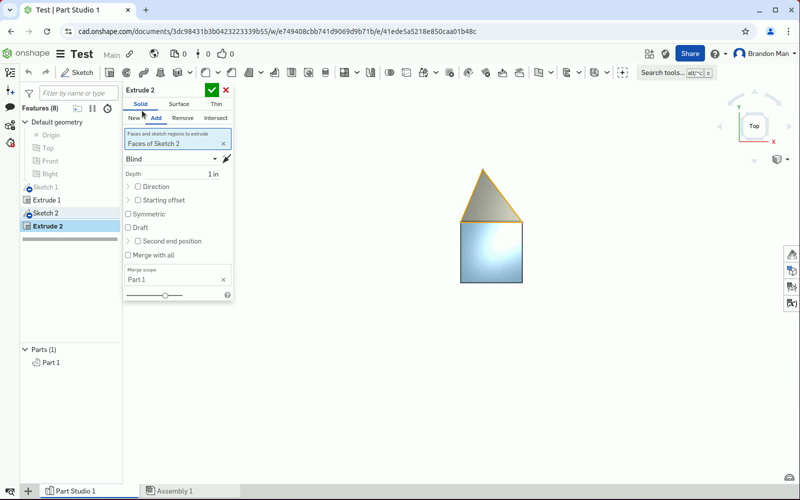
mouse_move(137, 120)
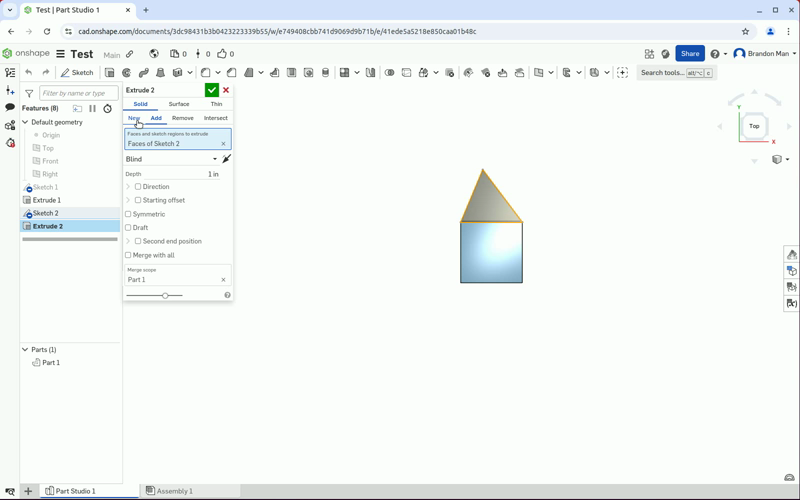
click(137, 120)
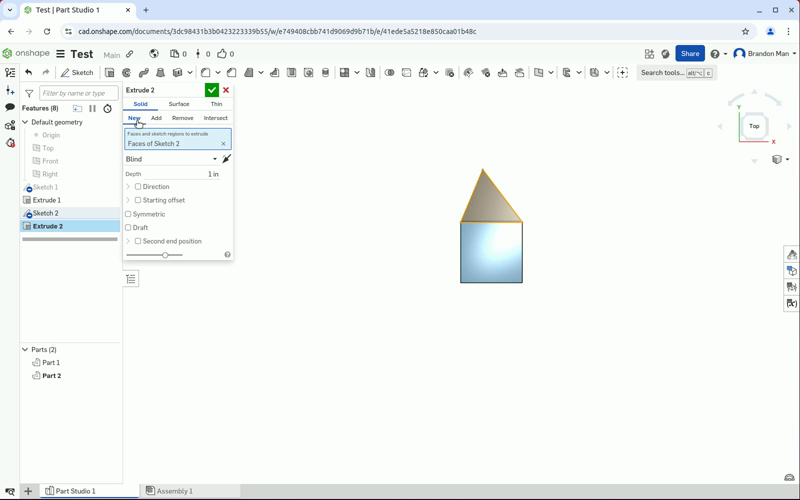
key(tab, 4)
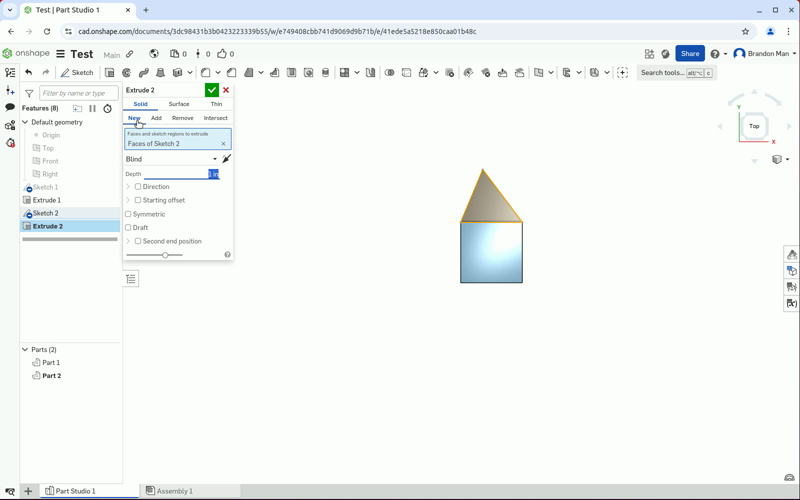
text(11.313)
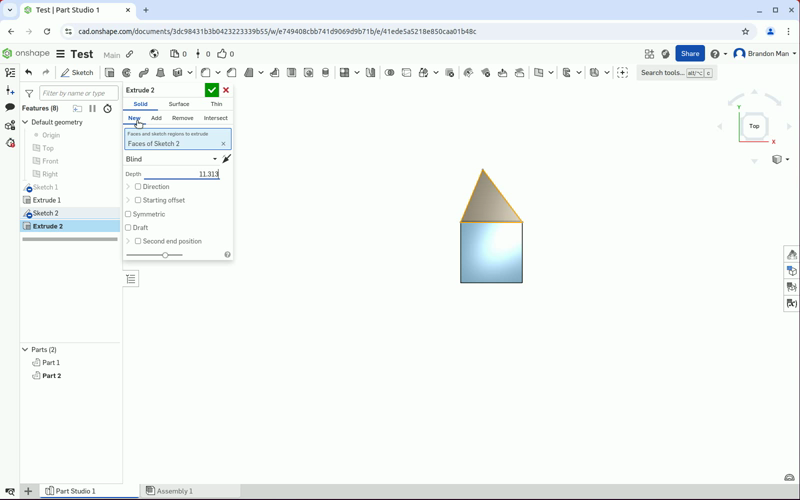
key(enter)
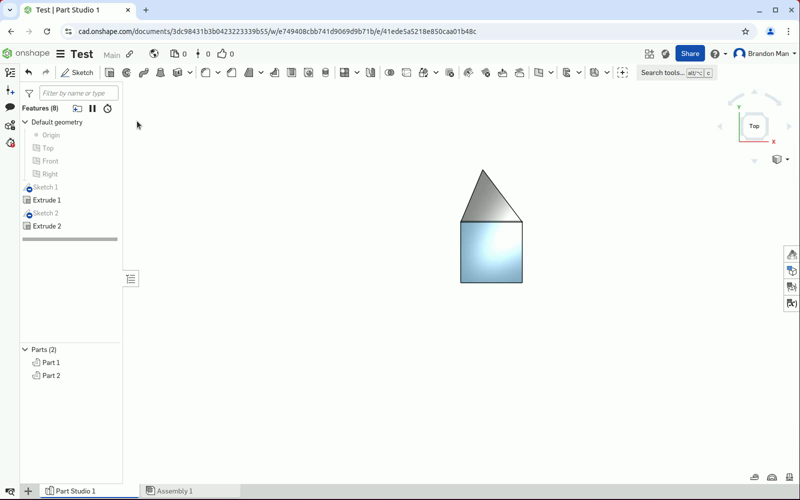
key(shift+h)
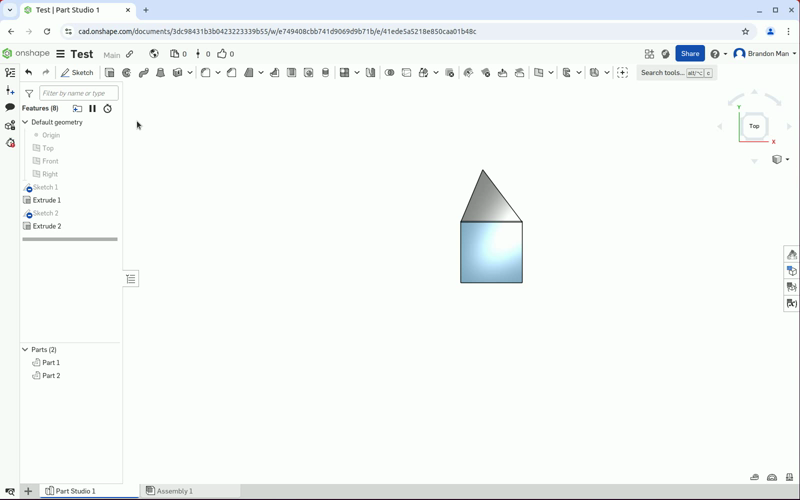
key(shift+h)
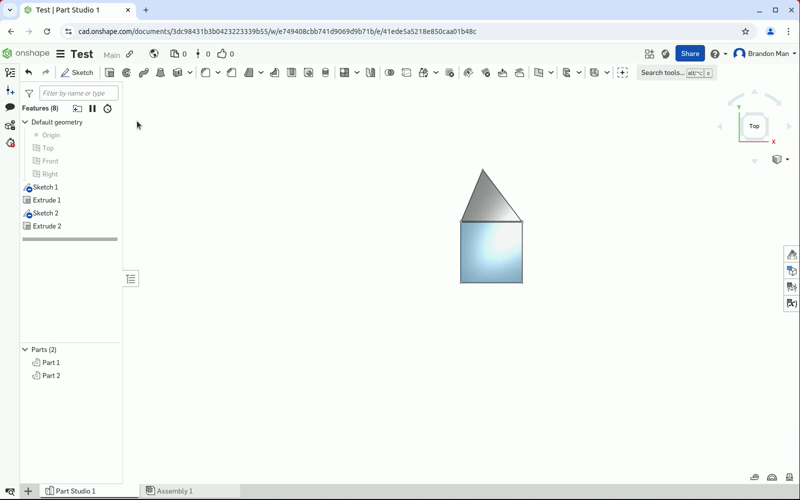
key(shift+7)
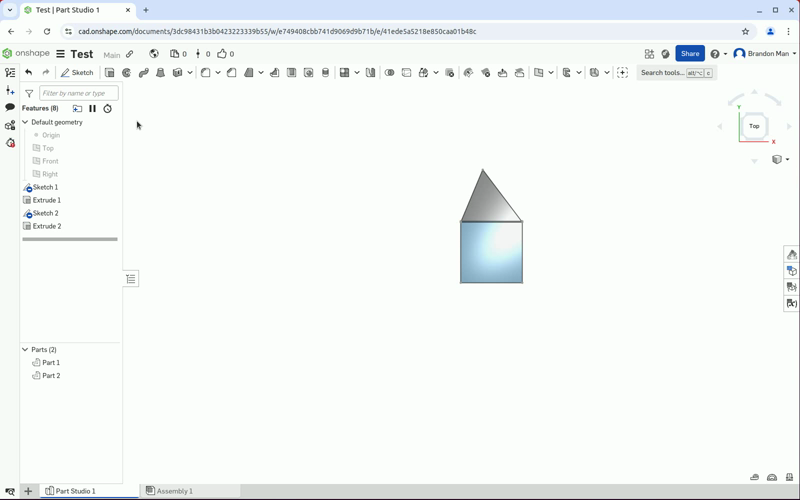
key(up, 3)
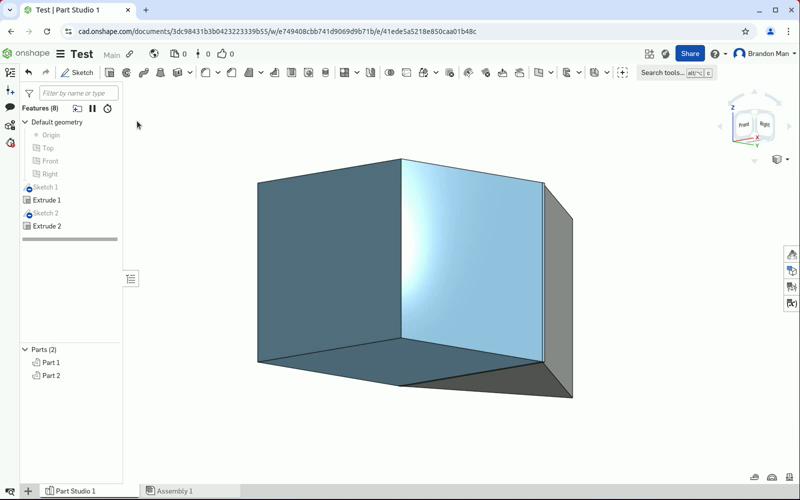
key(left, 3)
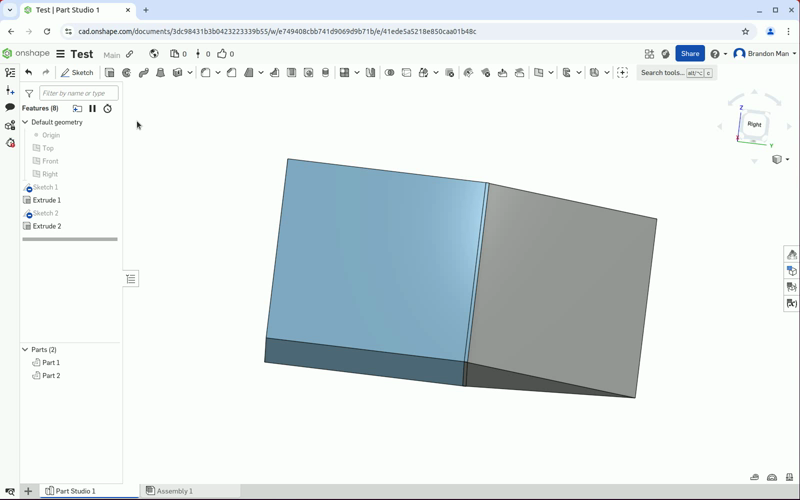
key(right, 3)
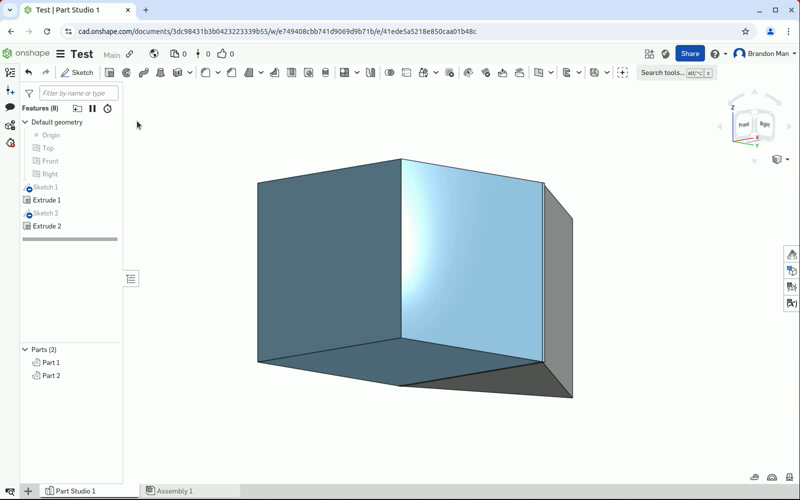
key(down, 3)
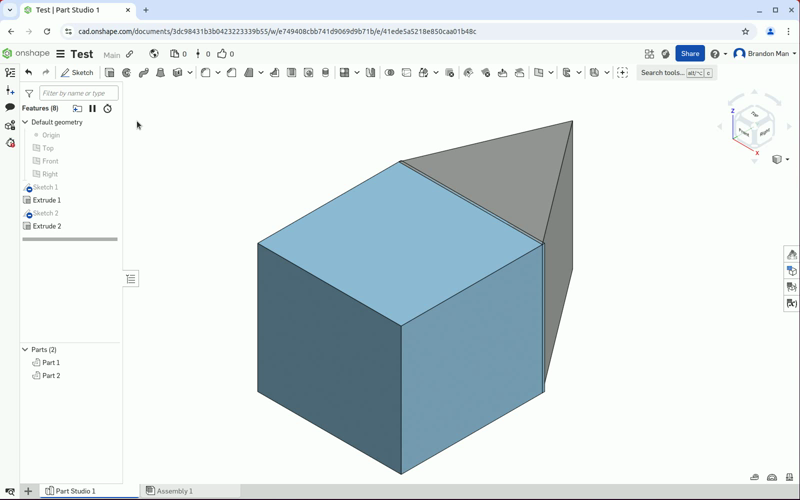
mouse_move(73, 189)
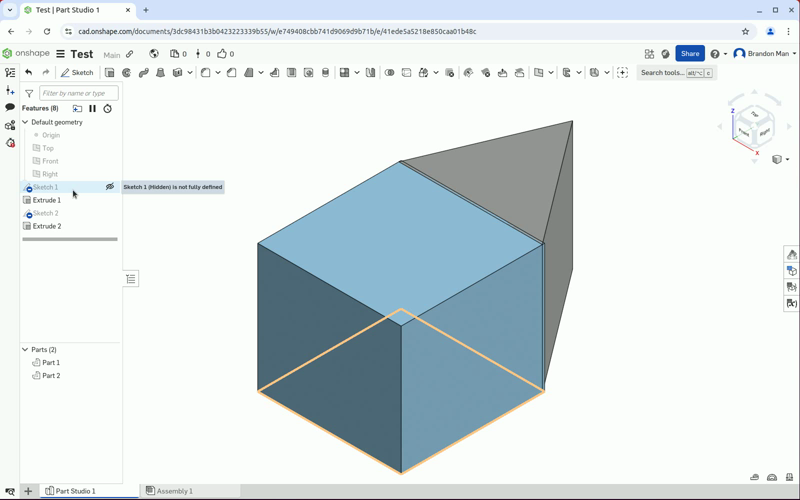
click(73, 189)